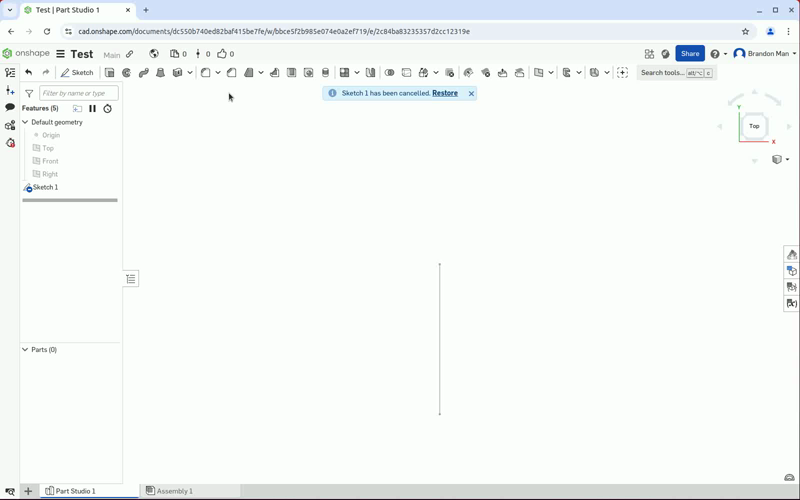
key(shift+h)
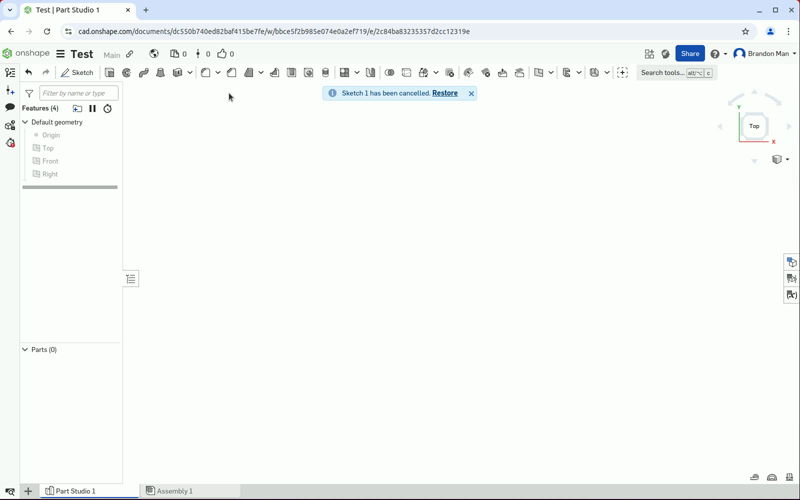
mouse_move(73, 352)
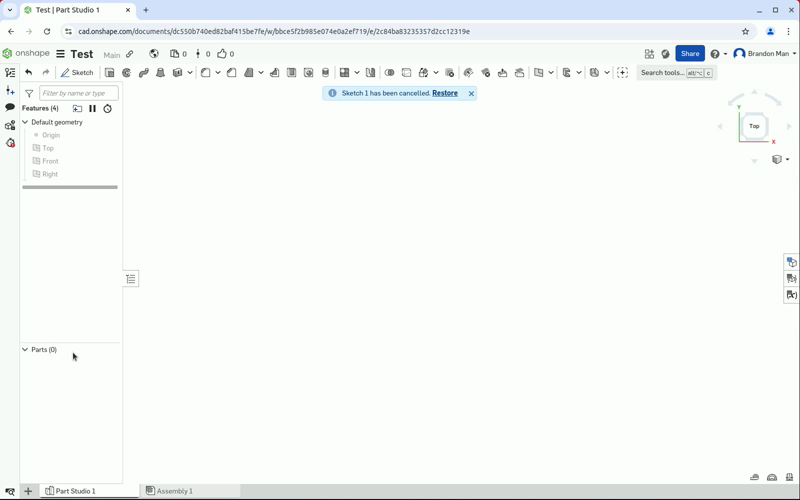
key(y)
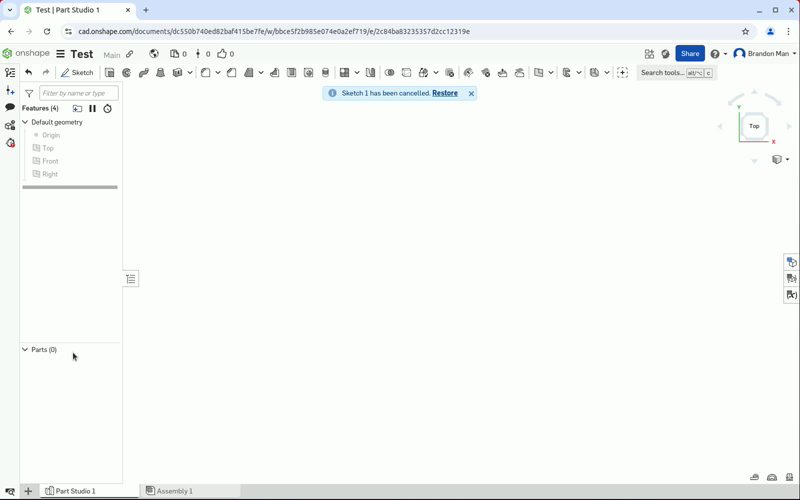
key(shift+p)
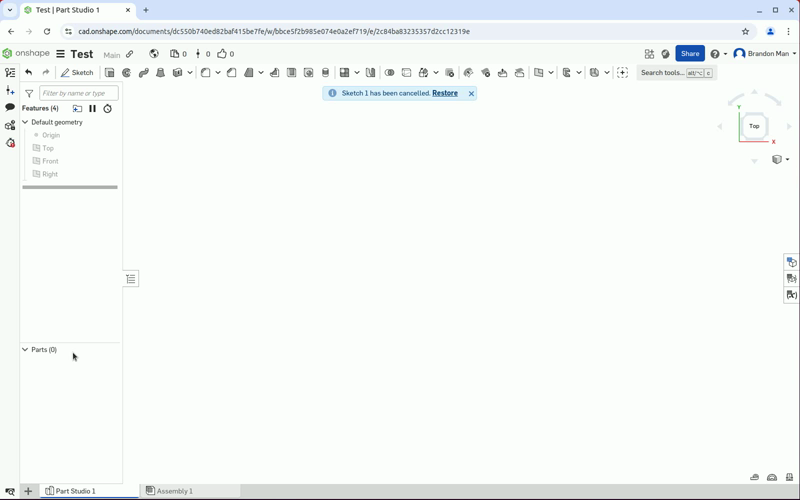
key(space)
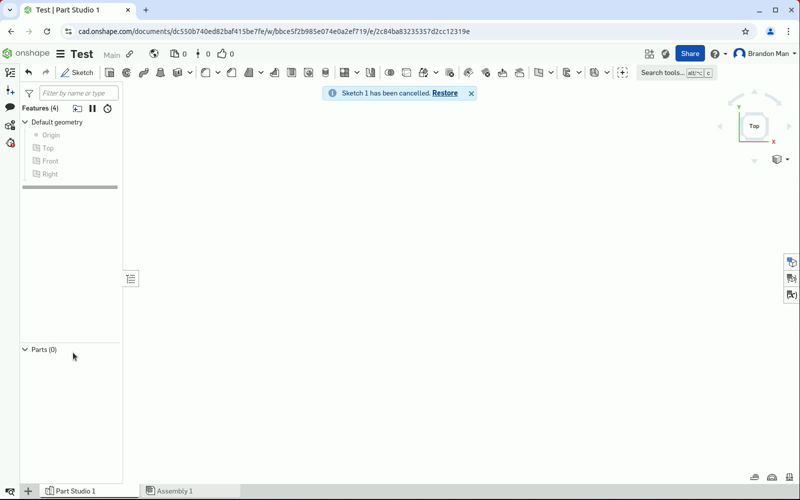
key_down(shift)
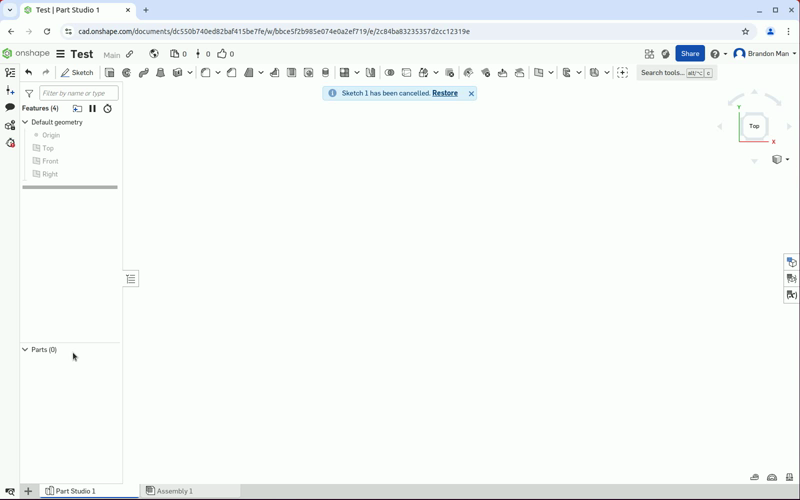
key(up)
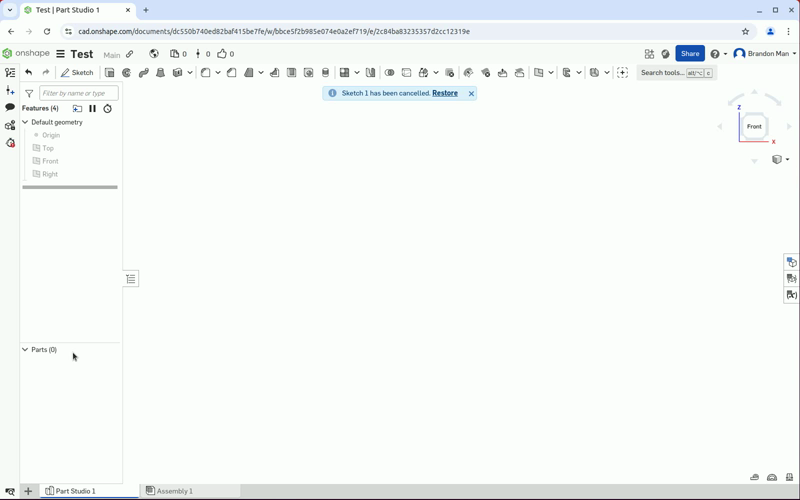
key_up(shift)
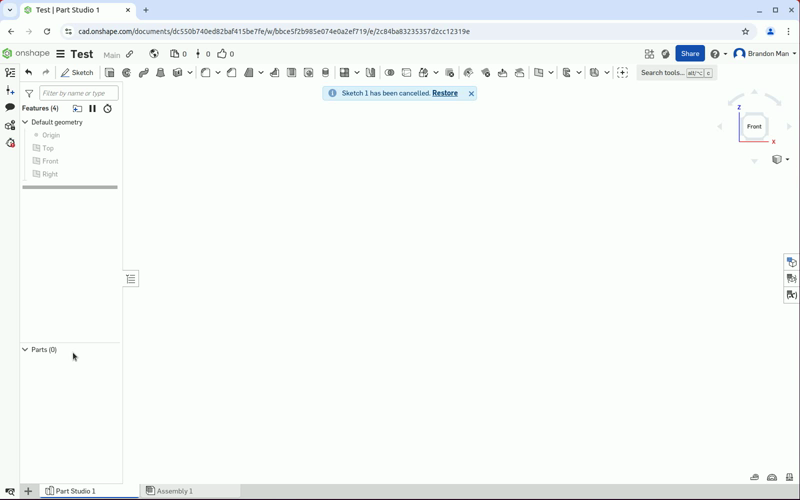
key(space)
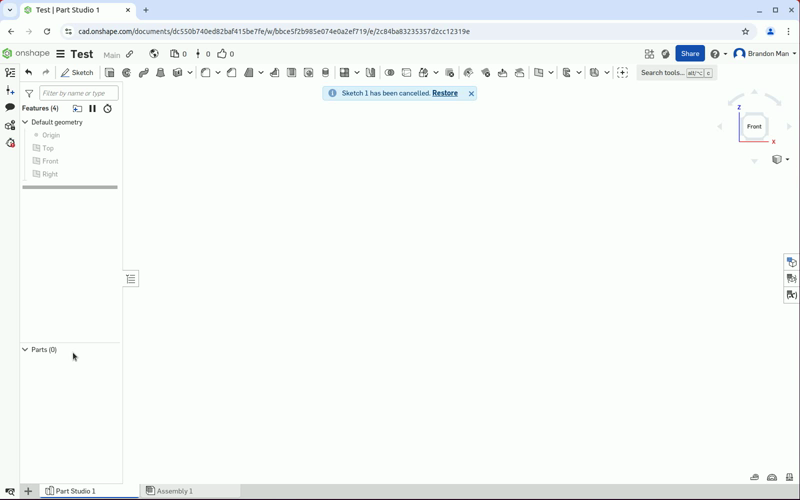
key_down(shift)
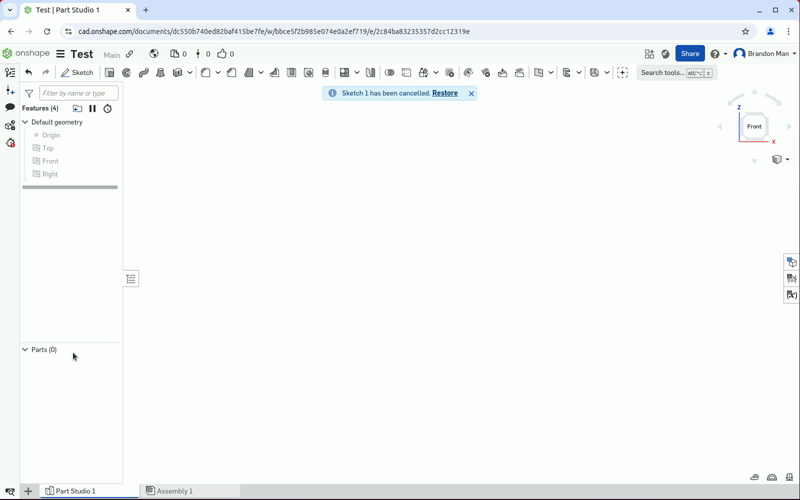
key(left)
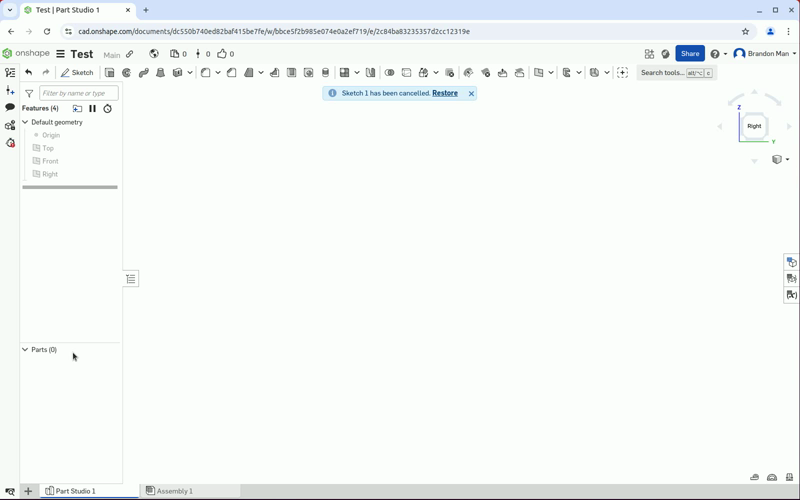
key_up(shift)
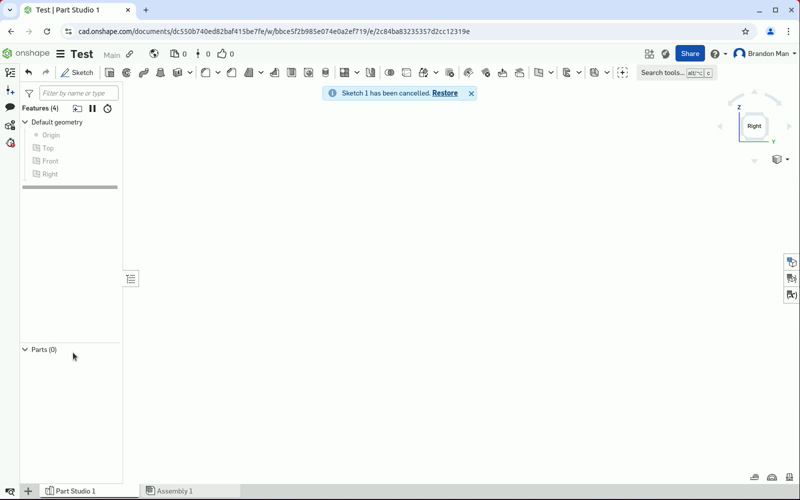
mouse_move(73, 352)
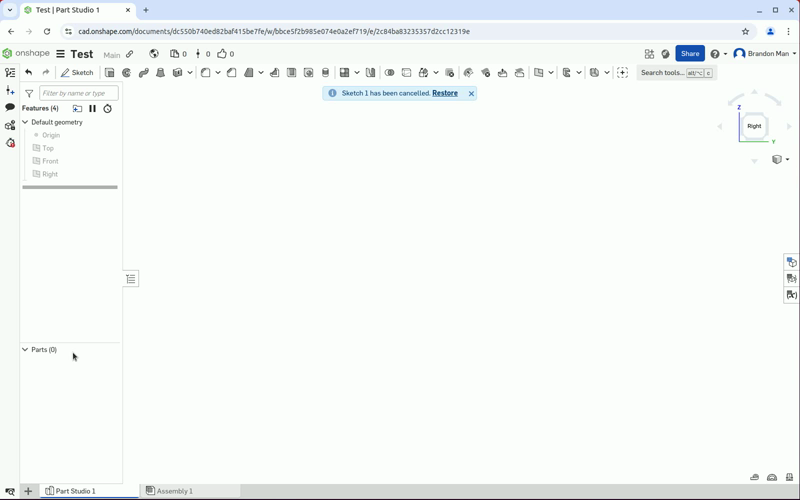
key(shift+y)
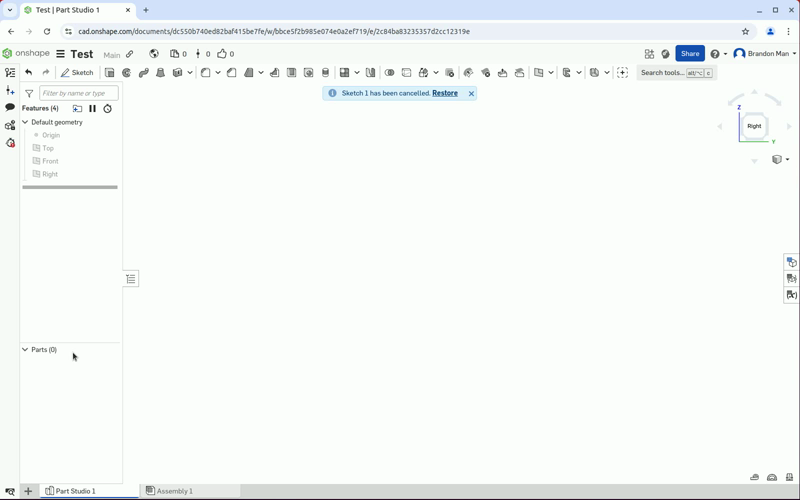
key(shift+s)
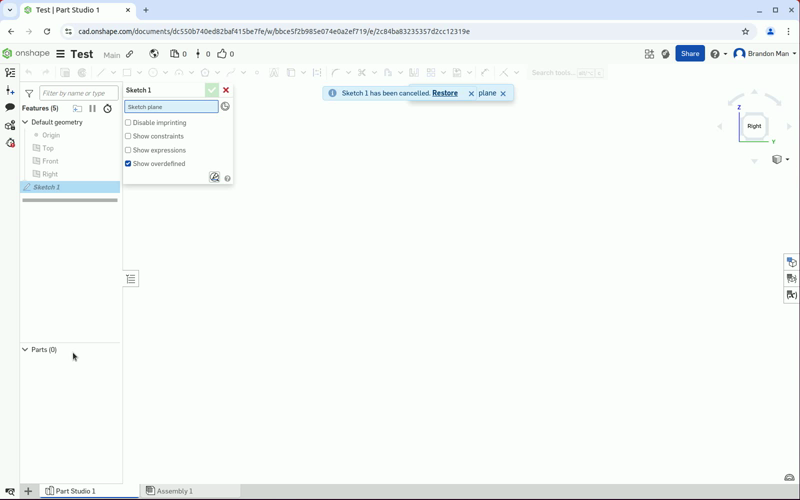
mouse_move(73, 176)
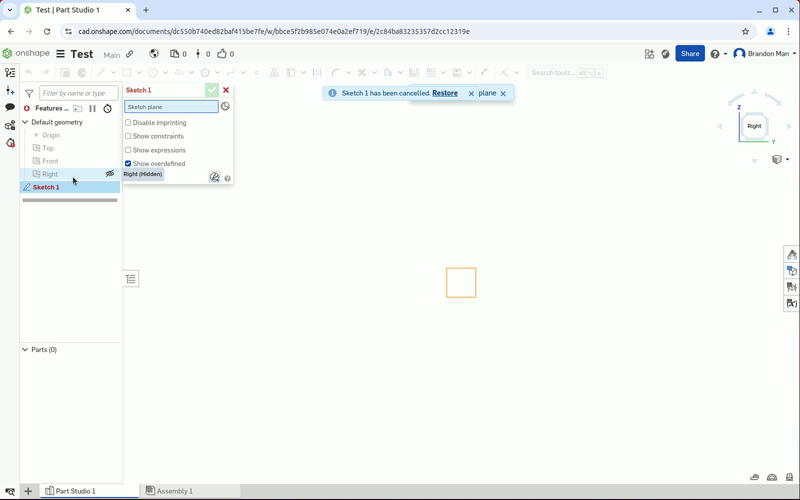
click(73, 176)
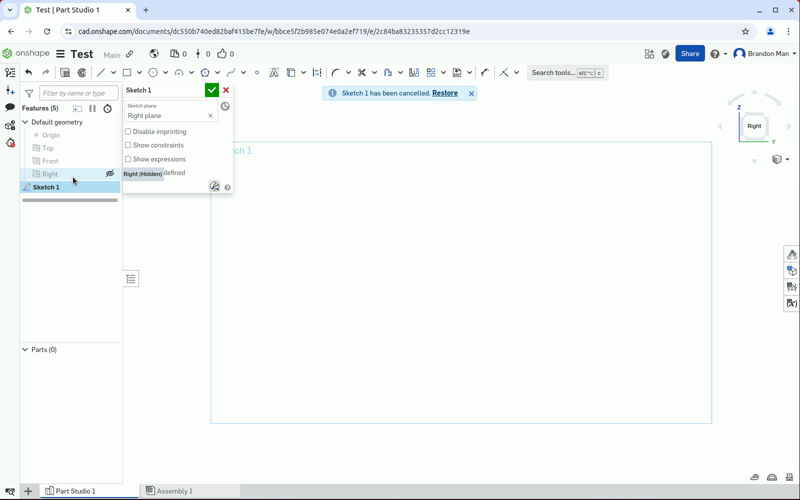
mouse_move(73, 352)
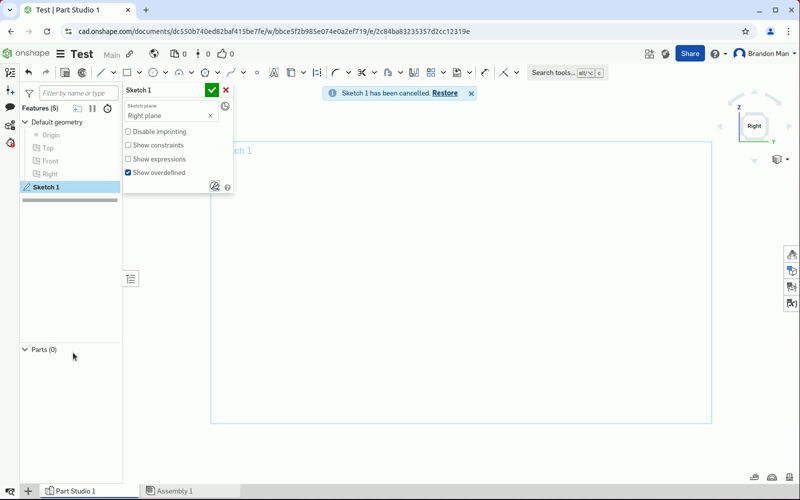
key(y)
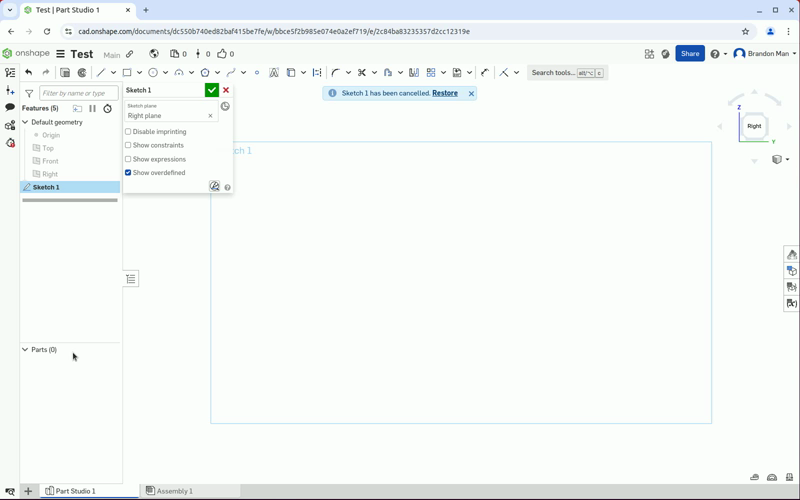
key(l)
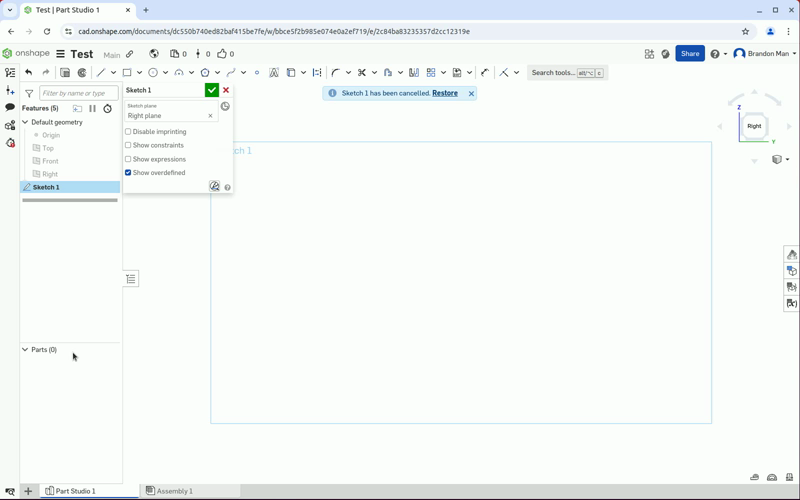
key_down(shift)
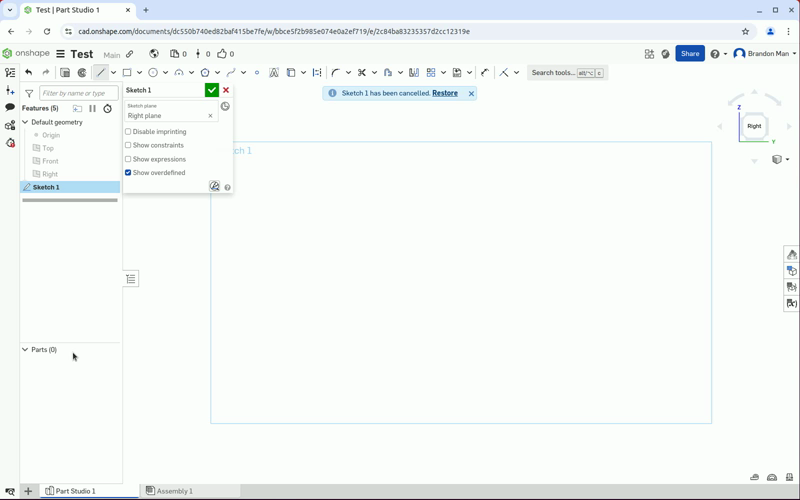
mouse_move(431, 351)
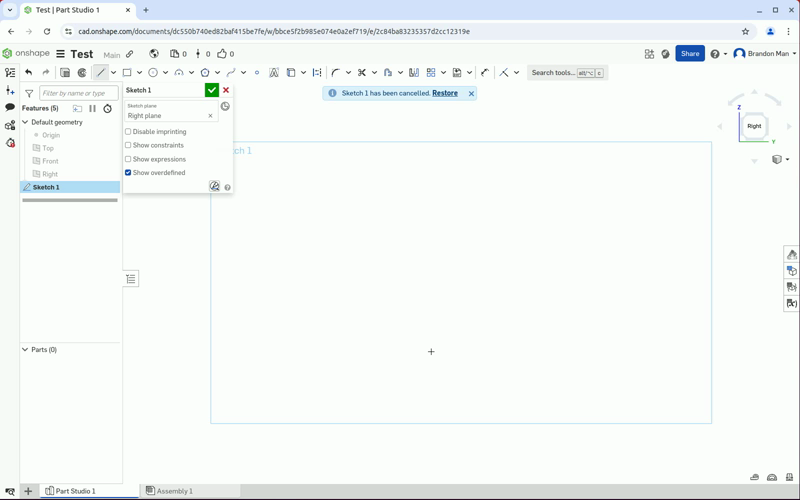
click(431, 351)
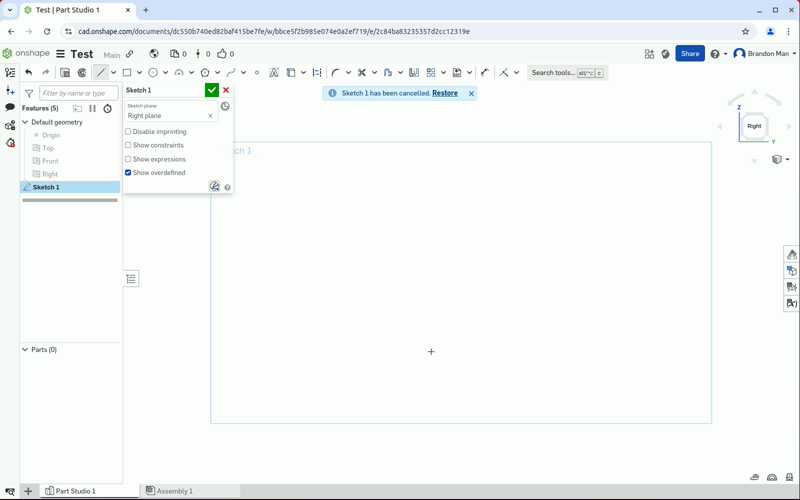
key_up(shift)
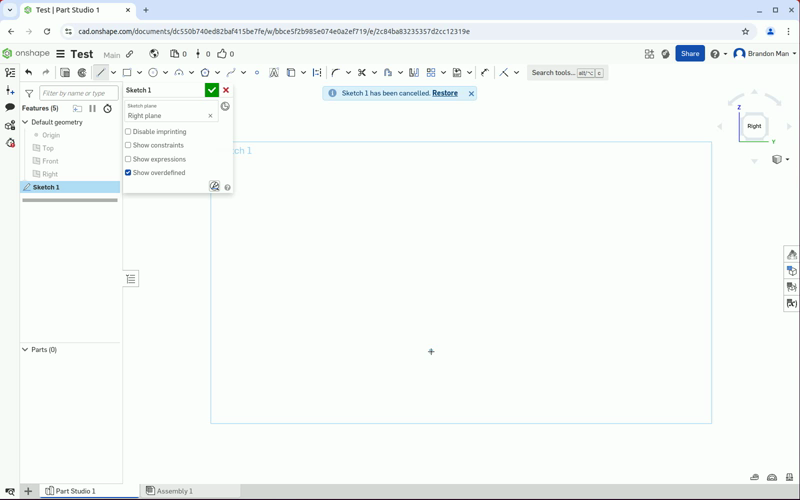
key_down(shift)
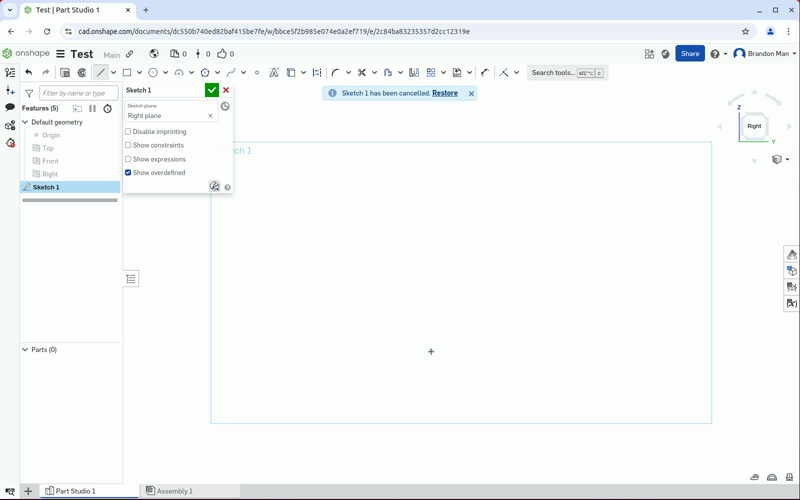
mouse_move(500, 351)
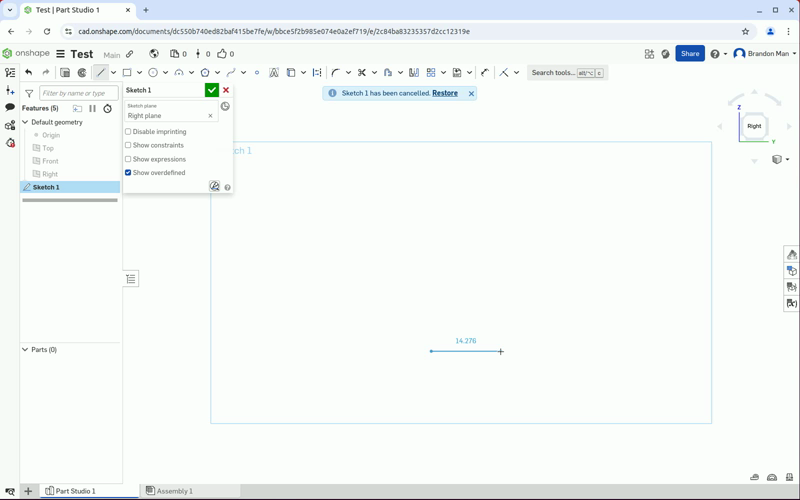
click(500, 351)
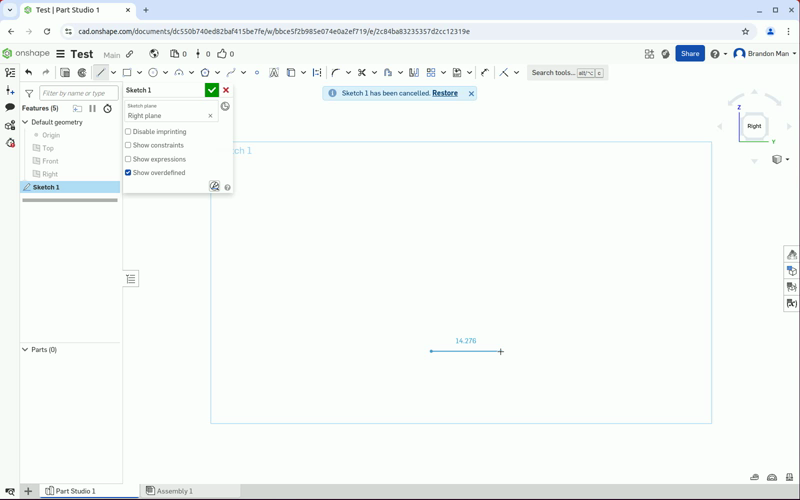
key_up(shift)
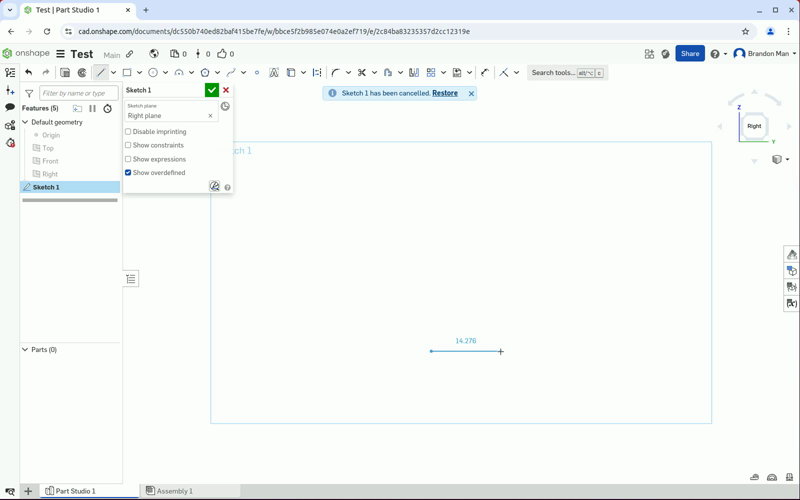
key_down(shift)
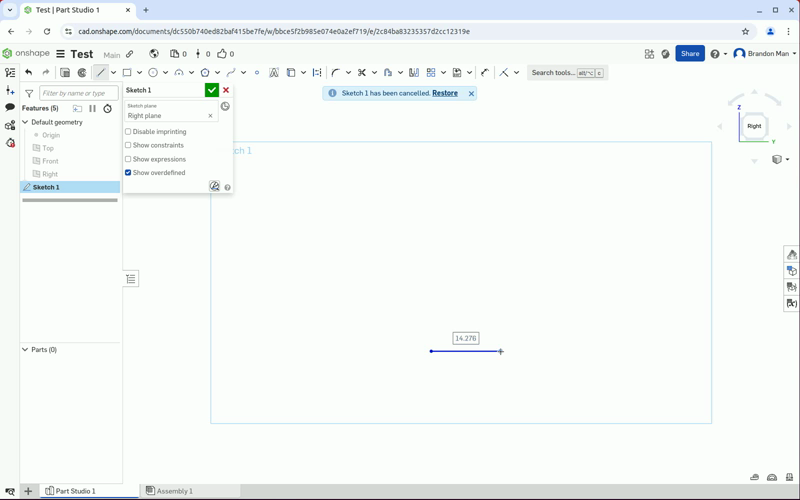
mouse_move(500, 178)
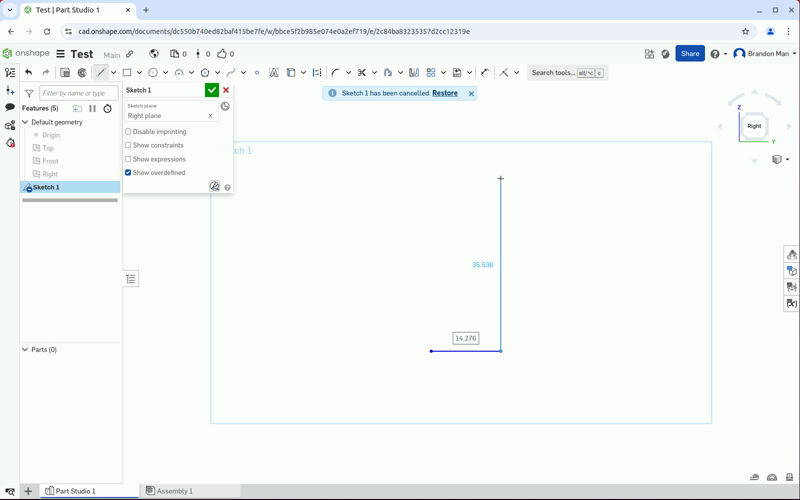
click(500, 178)
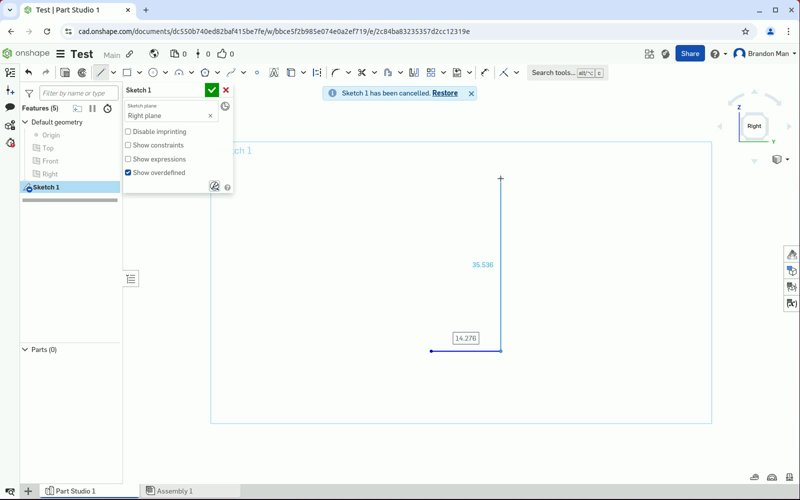
key_up(shift)
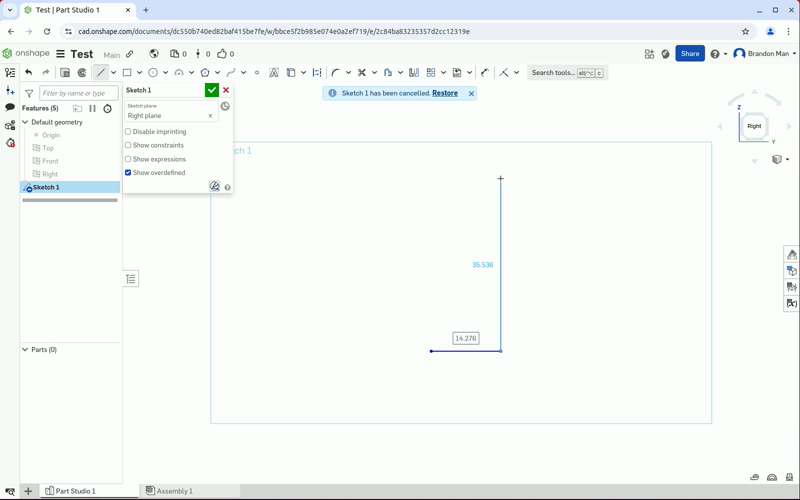
key_down(shift)
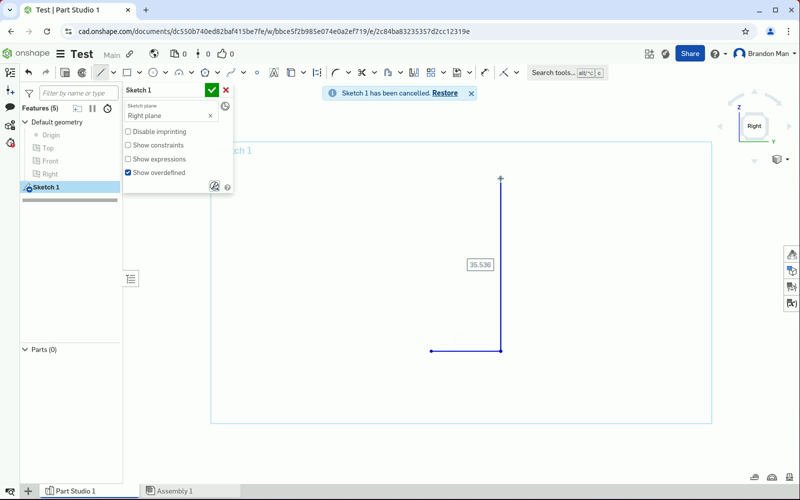
mouse_move(431, 178)
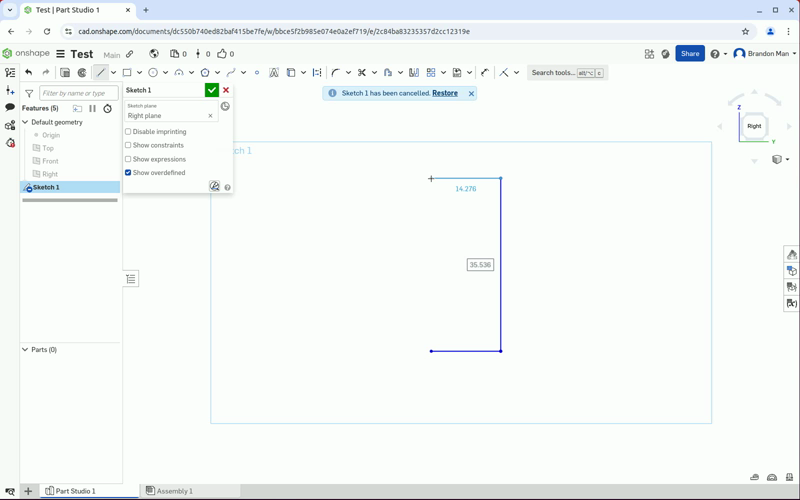
click(431, 178)
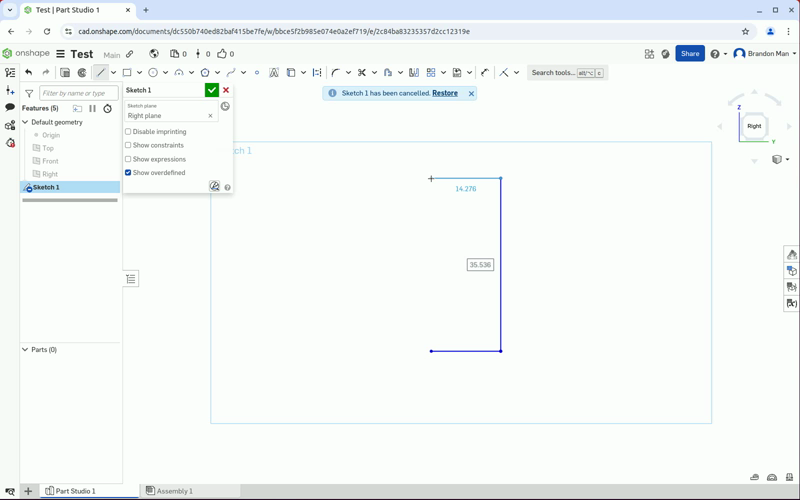
key_up(shift)
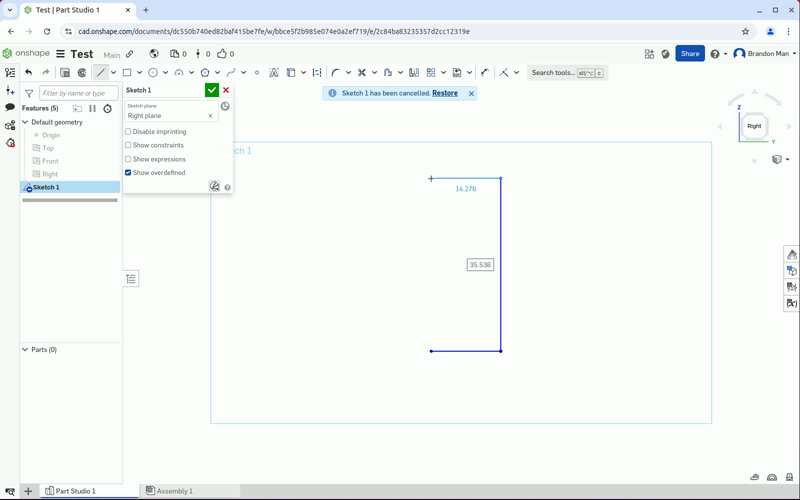
key_down(shift)
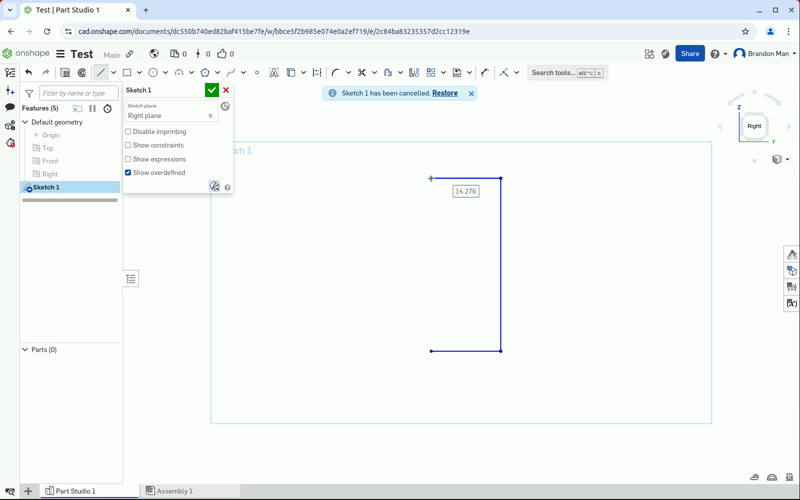
mouse_move(431, 351)
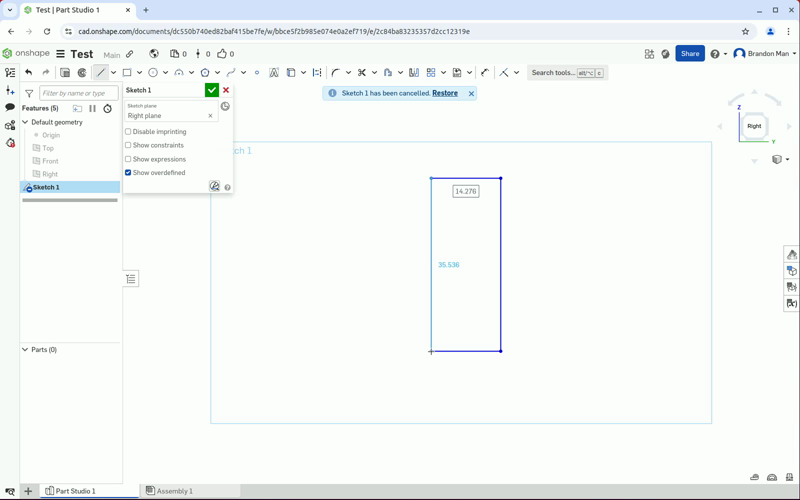
key_up(shift)
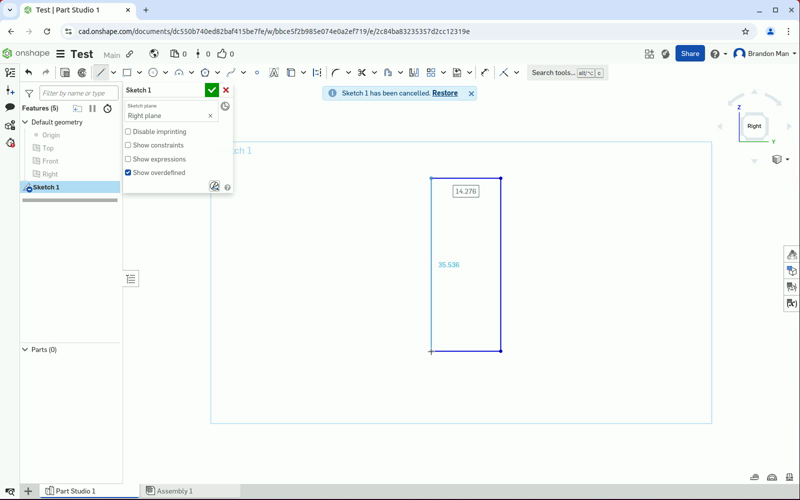
click(431, 351)
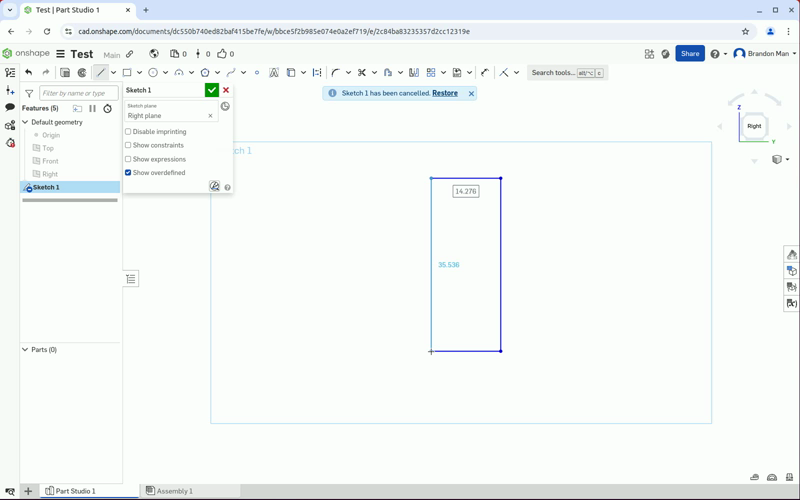
key(esc)
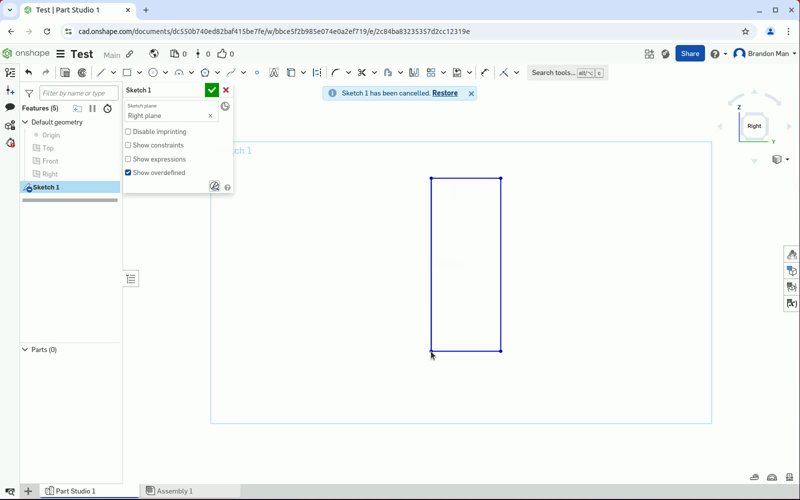
mouse_move(480, 228)
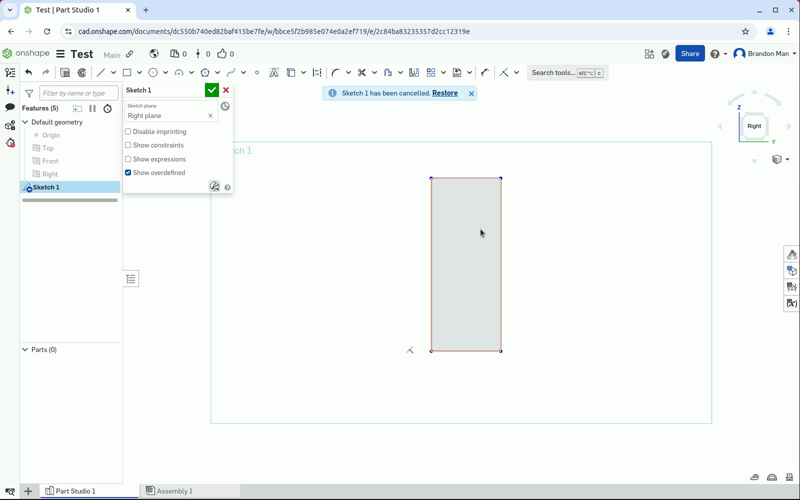
click(480, 228)
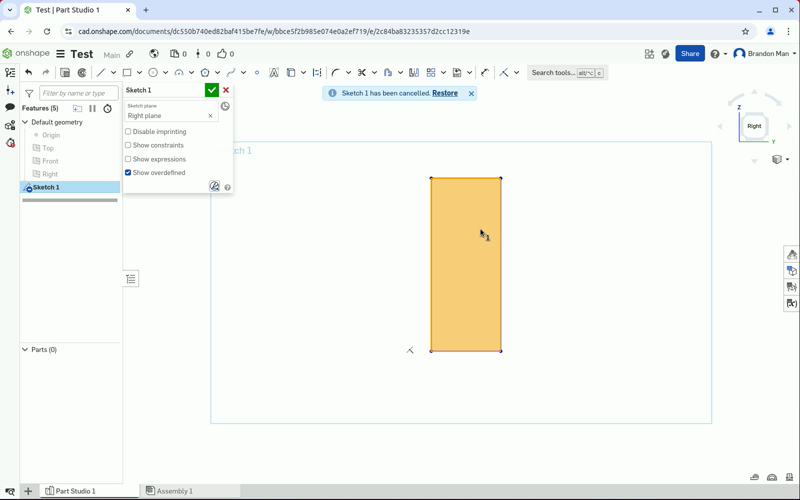
mouse_move(73, 352)
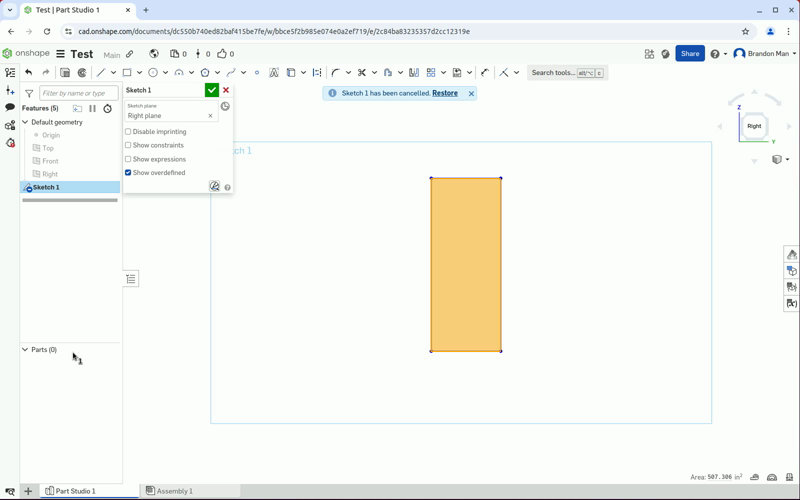
key(shift+y)
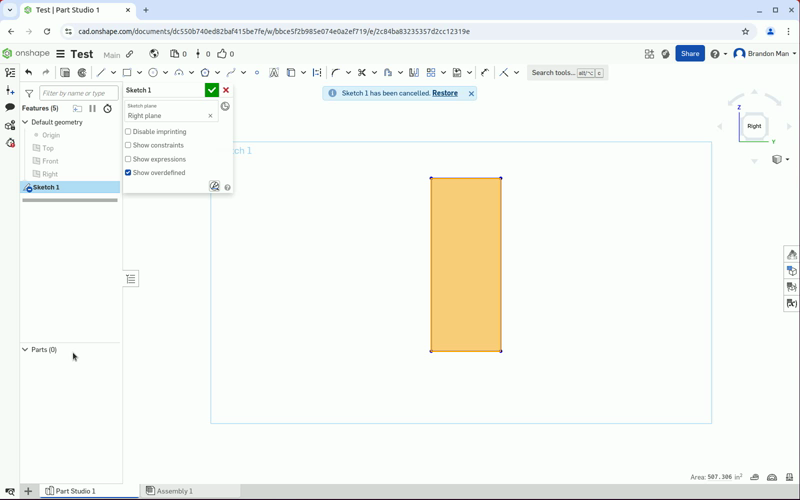
key(shift+e)
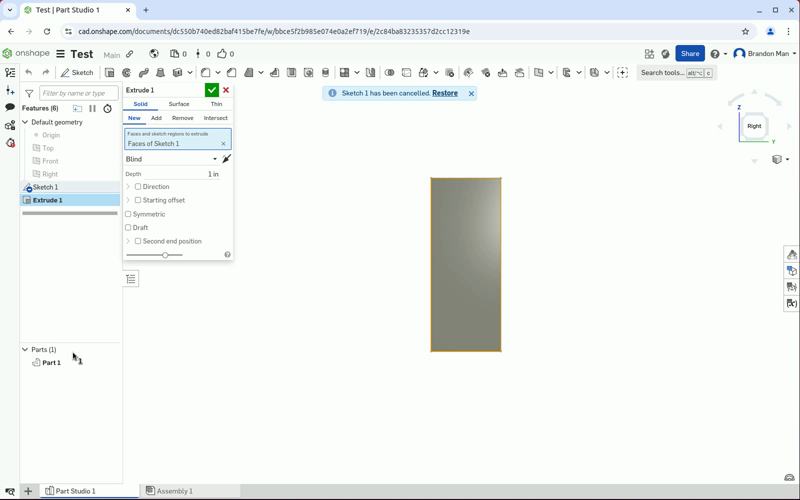
mouse_move(143, 106)
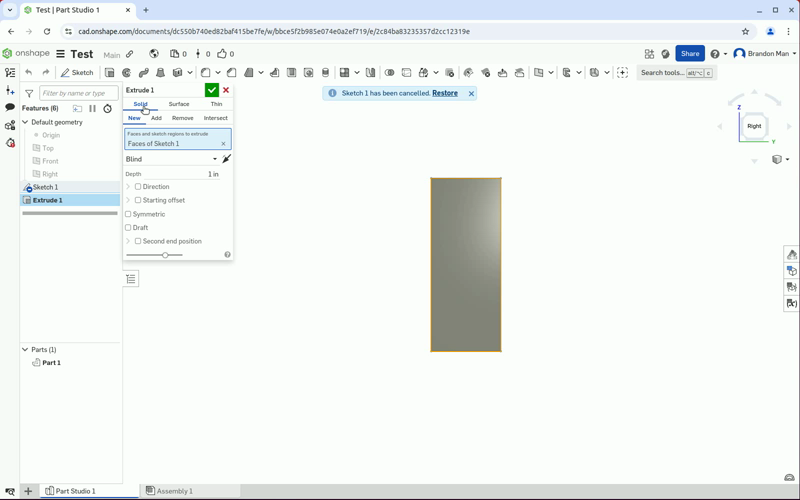
click(143, 106)
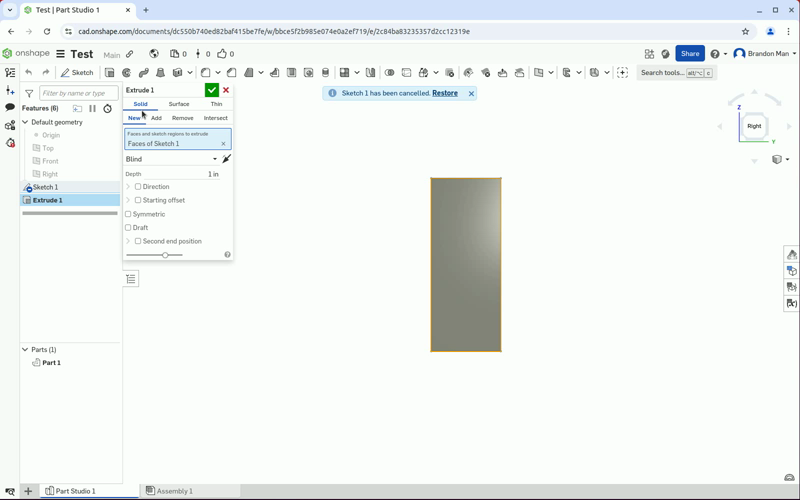
mouse_move(137, 120)
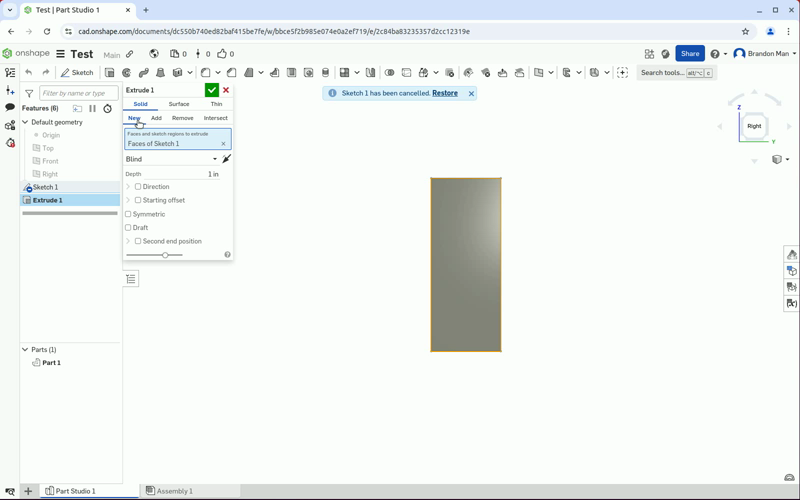
click(137, 120)
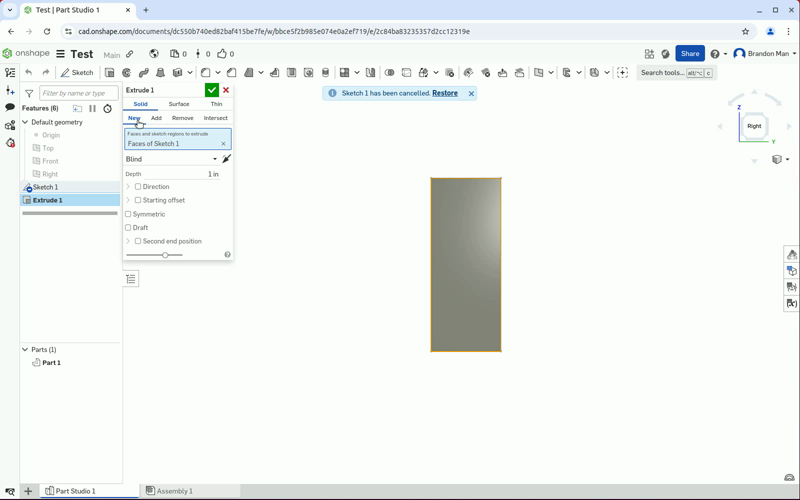
key(tab, 4)
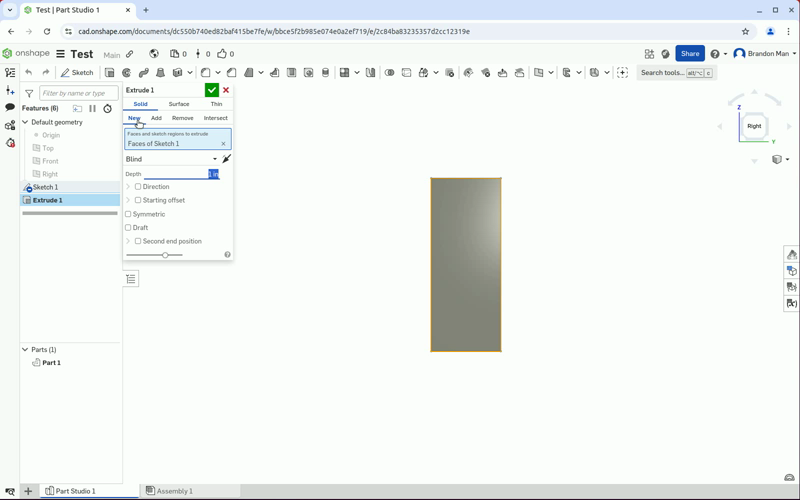
text(2.166)
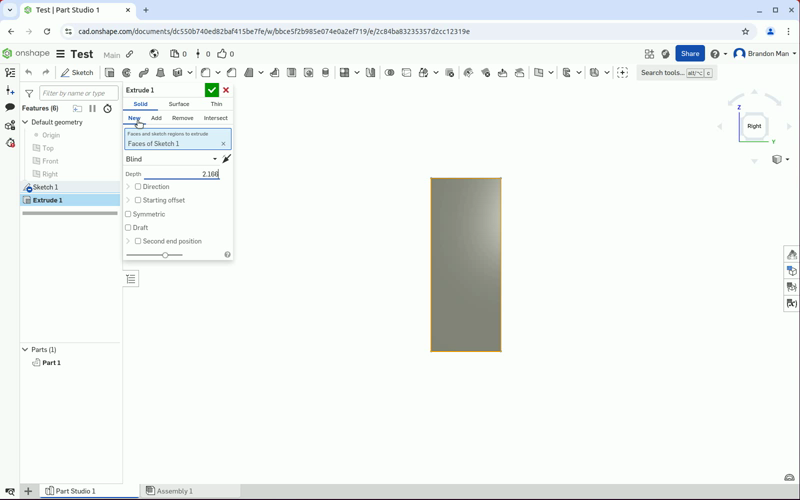
key(enter)
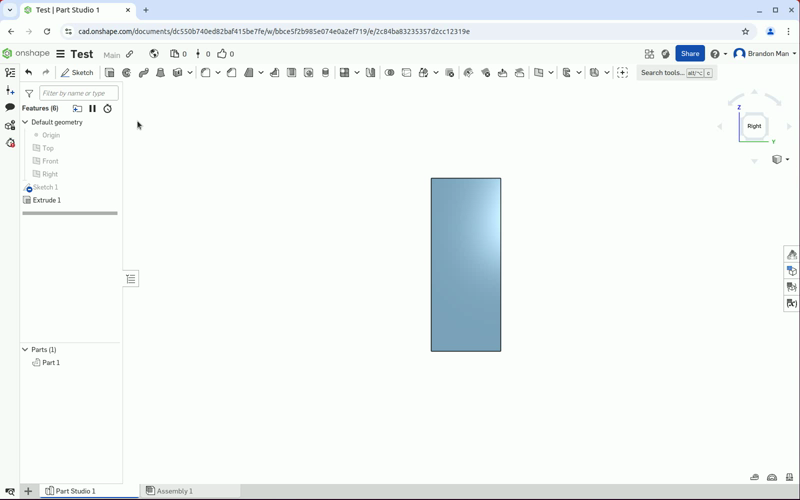
key(shift+h)
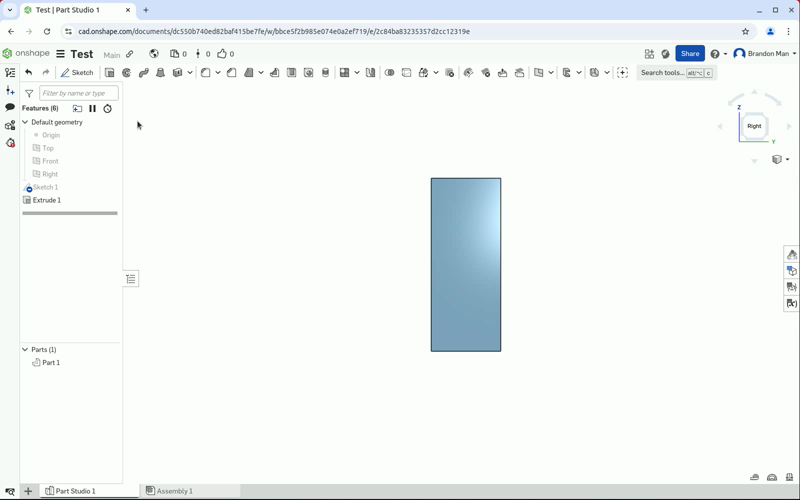
key(shift+h)
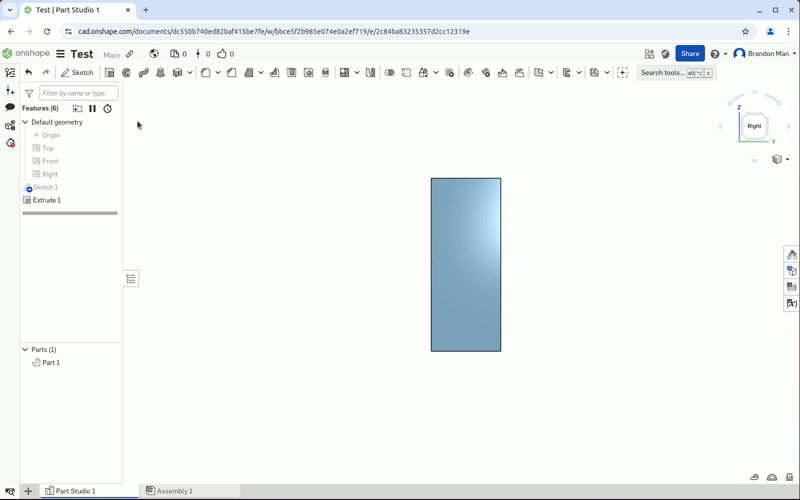
mouse_move(73, 189)
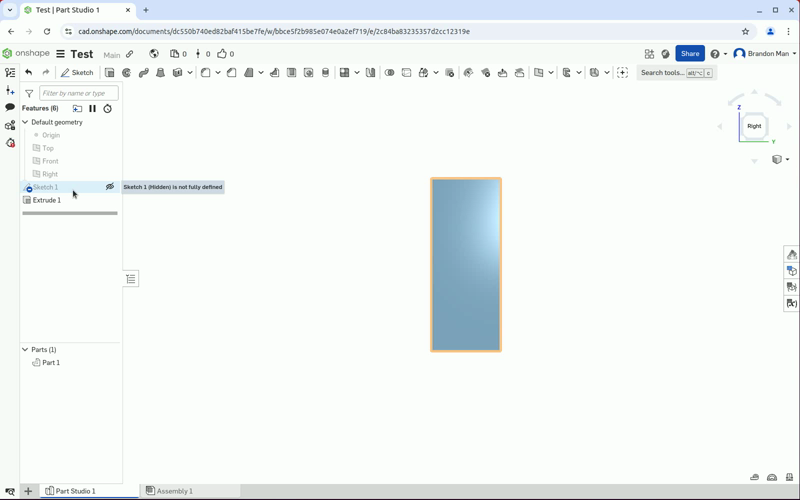
click(73, 189)
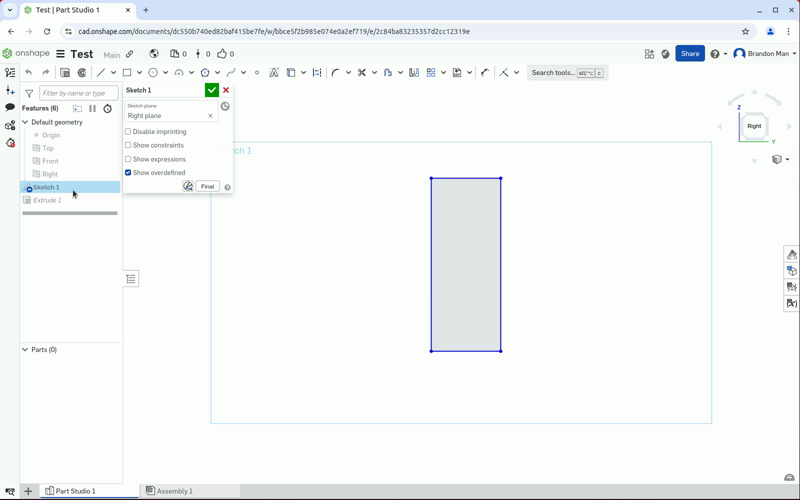
mouse_move(229, 92)
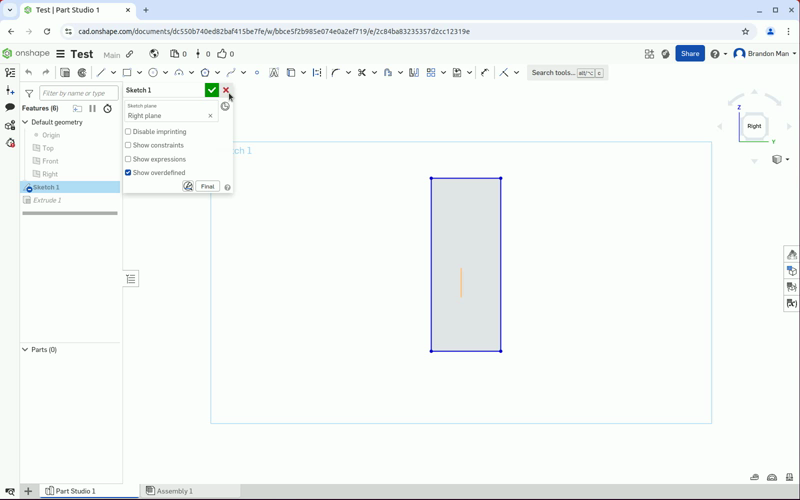
click(229, 92)
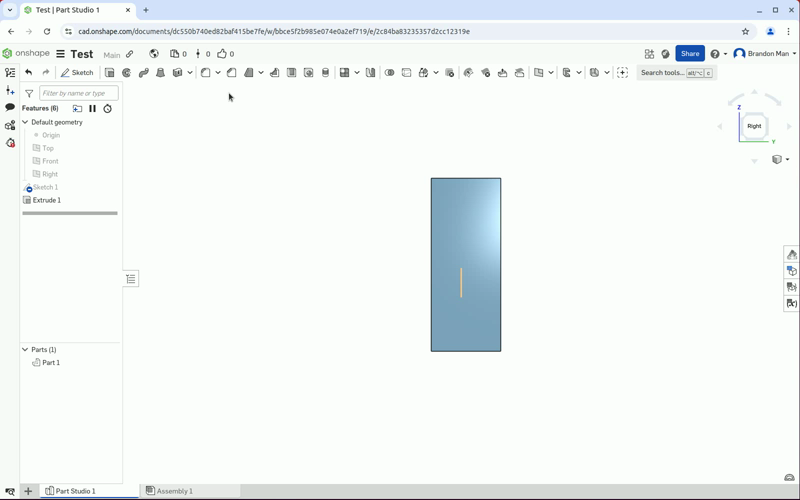
mouse_move(73, 352)
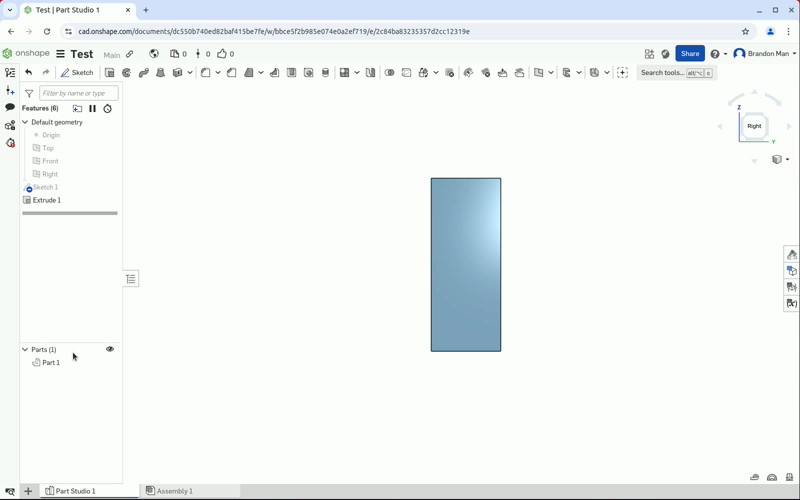
key(y)
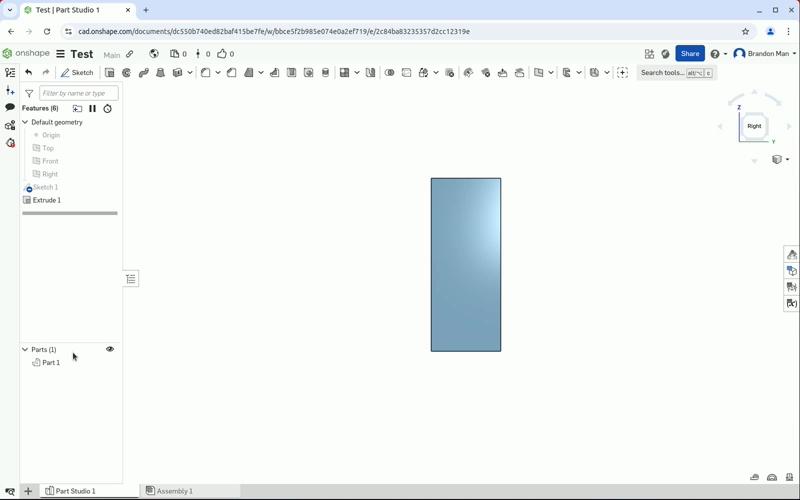
key(shift+p)
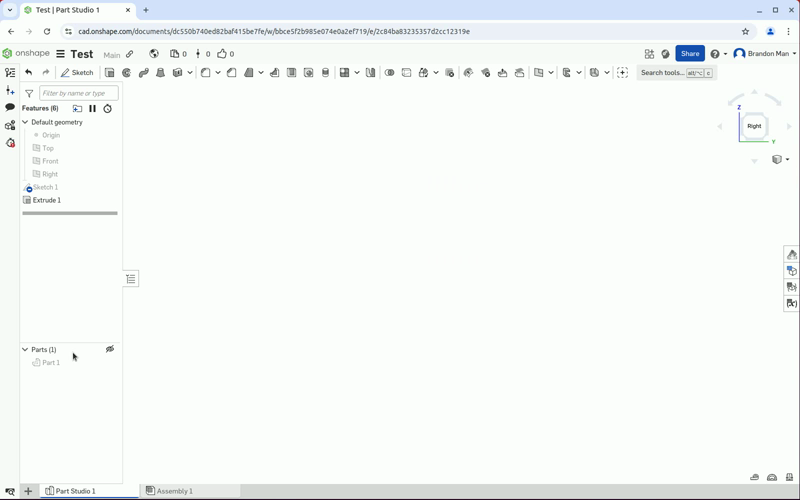
key(space)
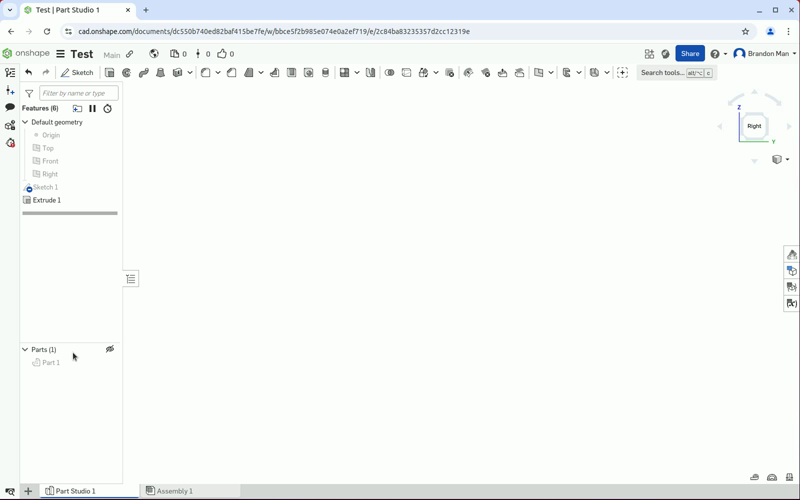
key_down(shift)
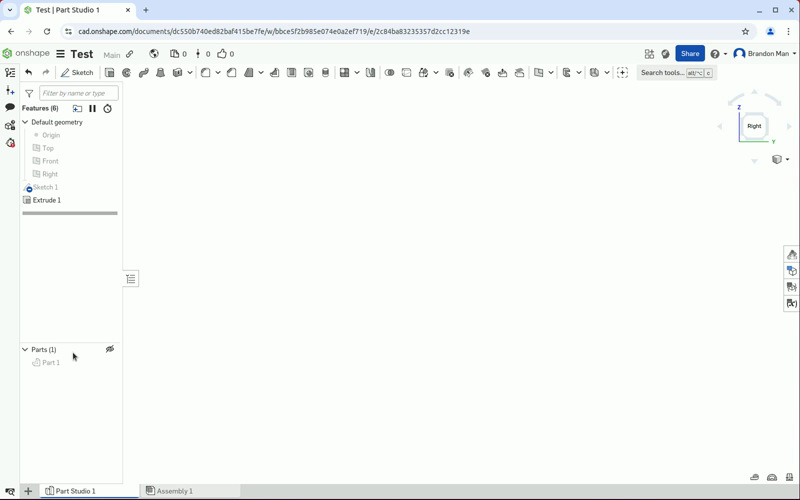
key(right)
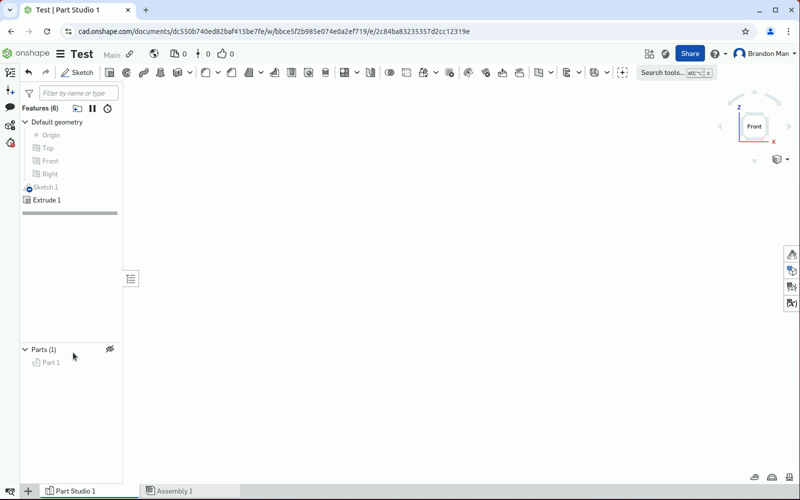
key_up(shift)
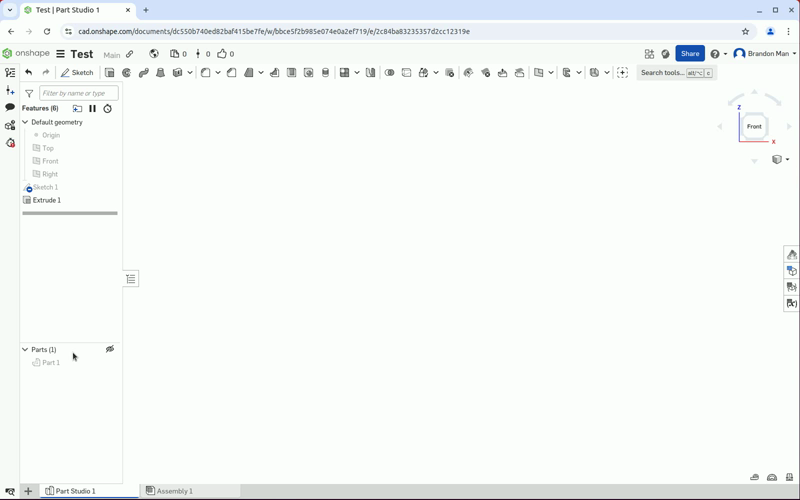
key(space)
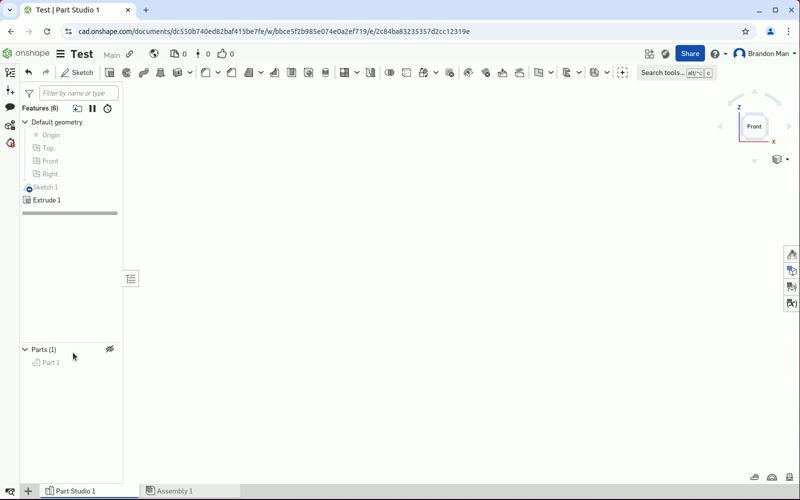
key_down(shift)
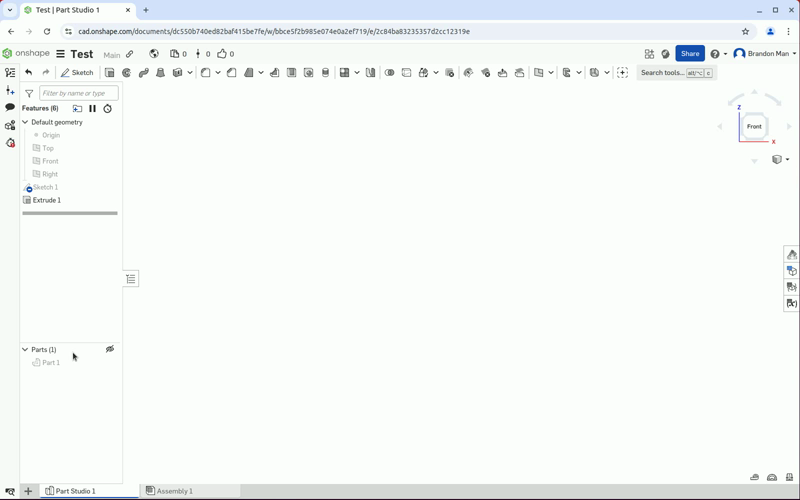
key(down)
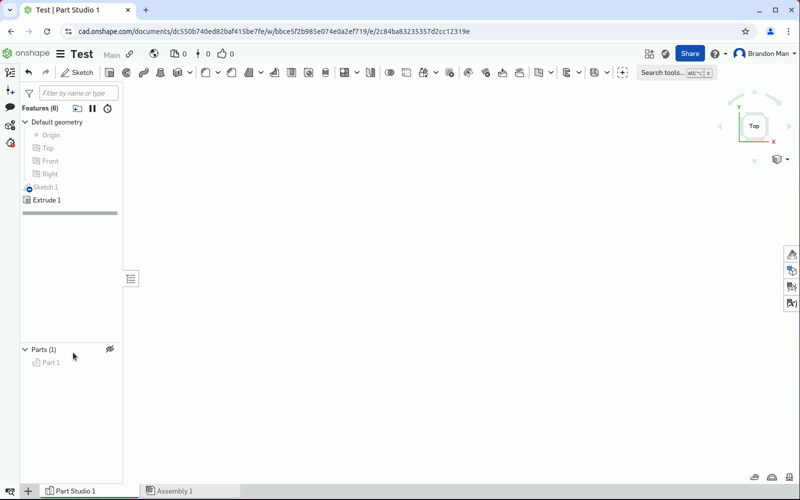
key_up(shift)
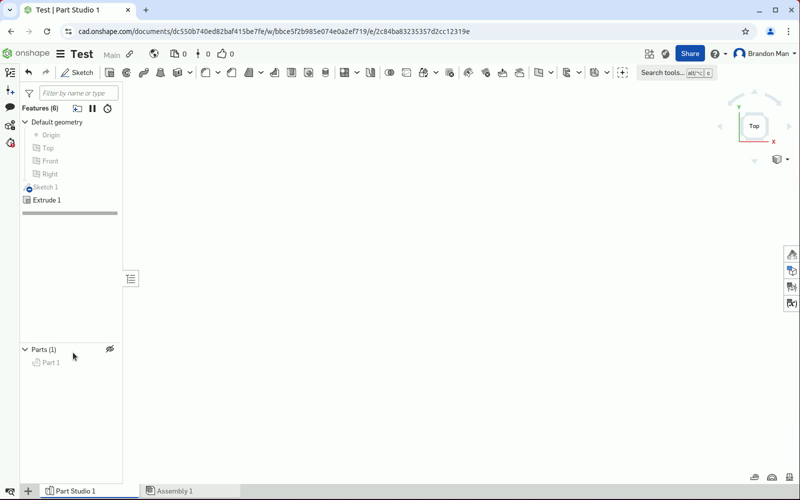
mouse_move(73, 352)
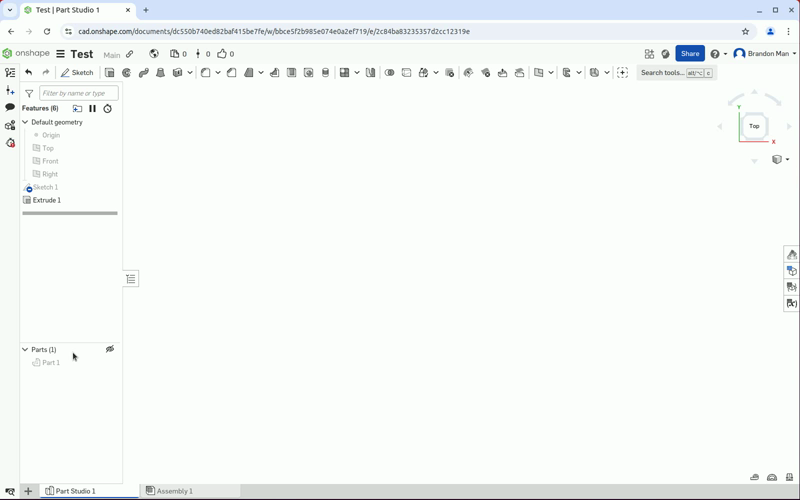
key(shift+y)
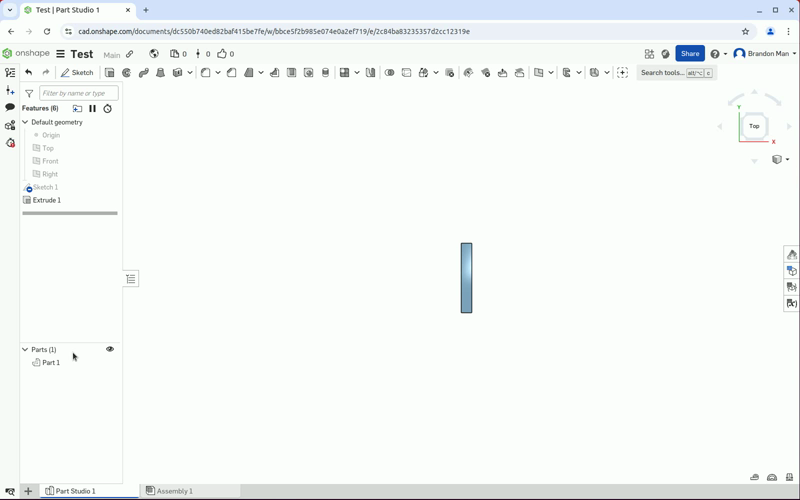
mouse_move(541, 75)
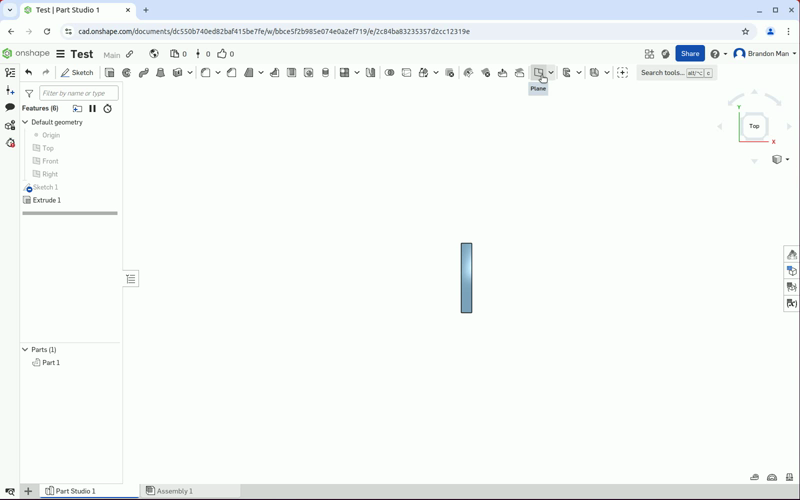
click(541, 75)
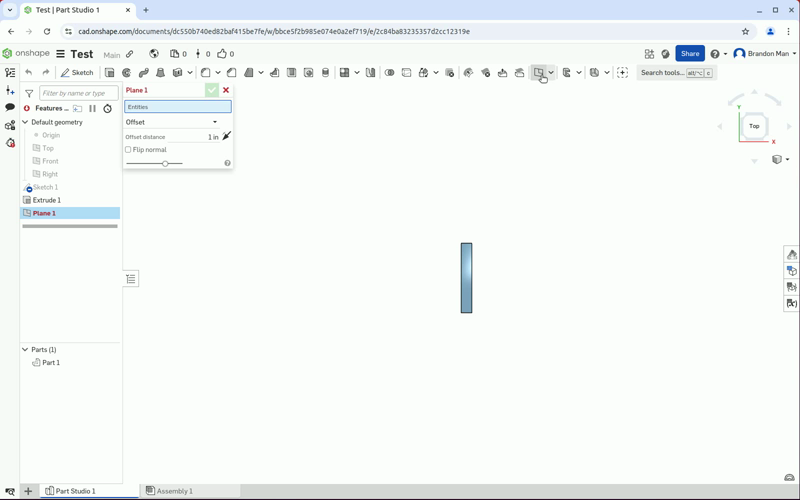
mouse_move(73, 150)
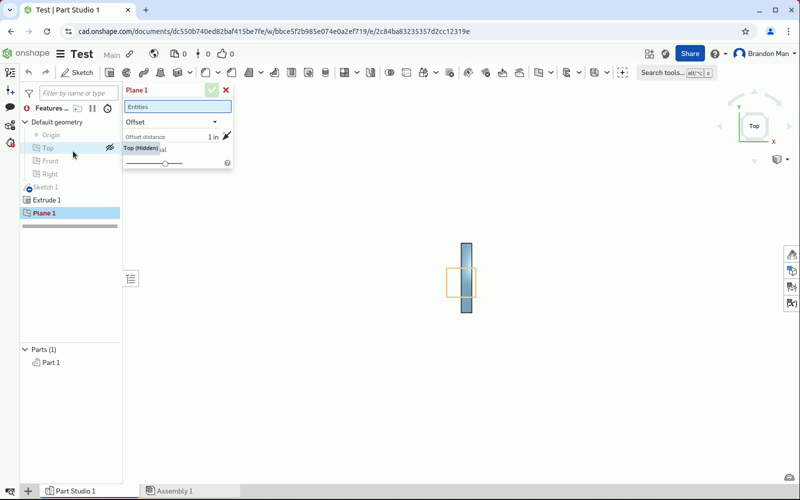
click(73, 150)
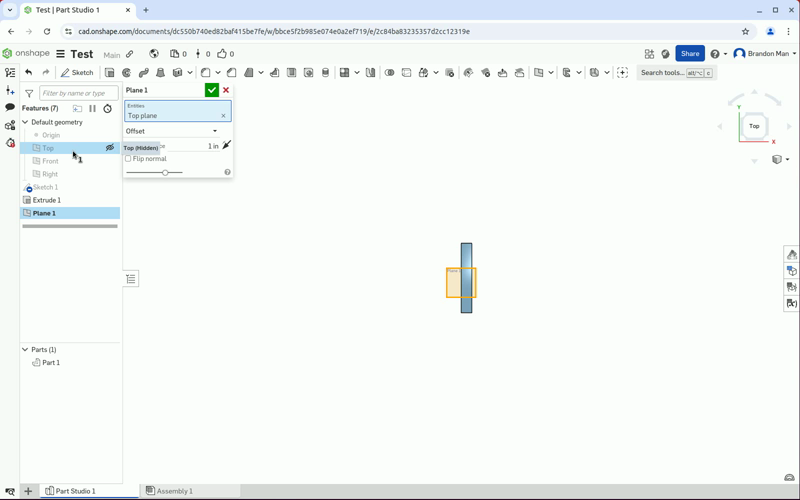
key(tab, 2)
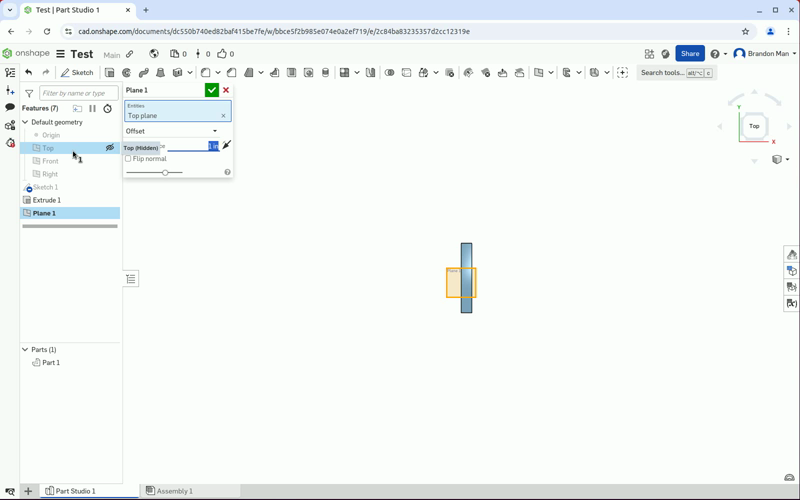
text(21.66)
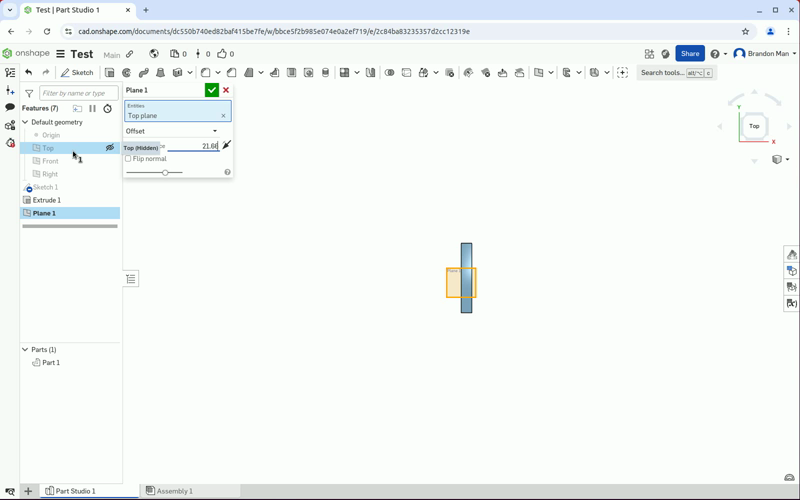
key(enter, 2)
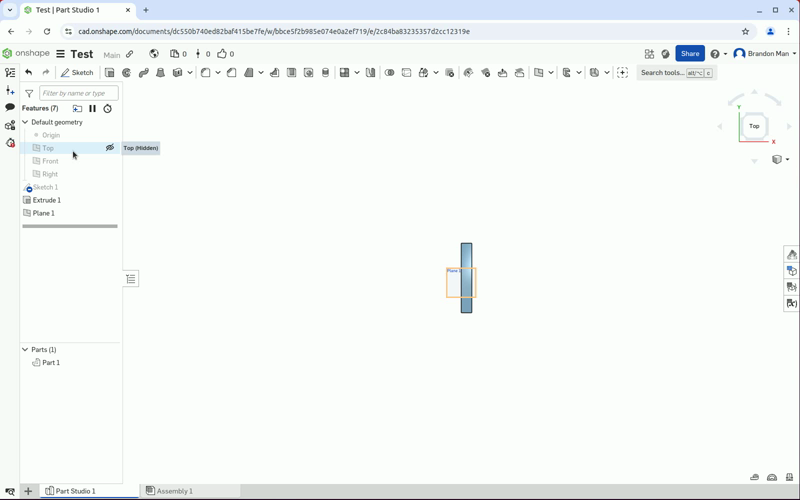
key(shift+s)
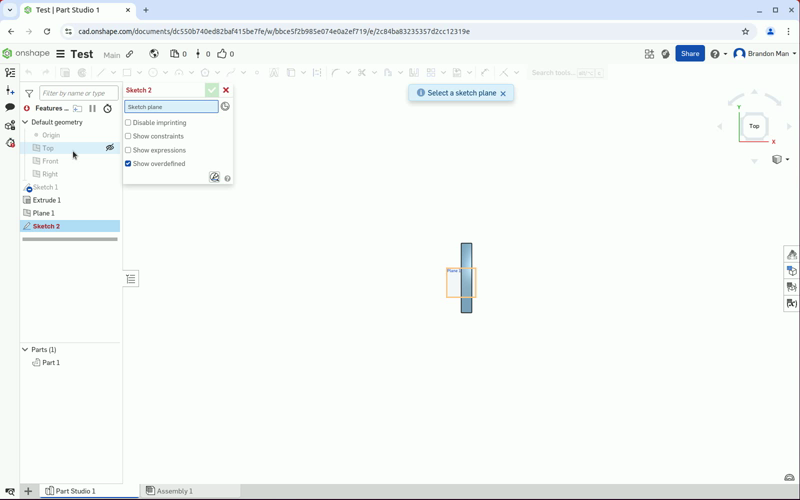
mouse_move(73, 215)
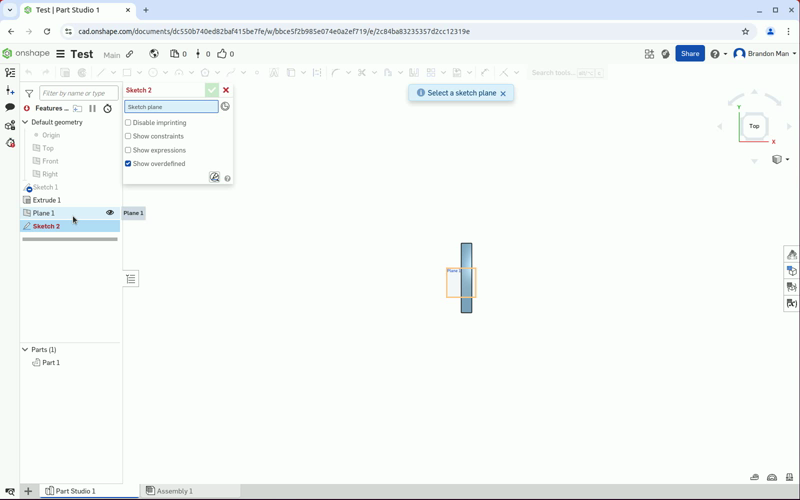
click(73, 215)
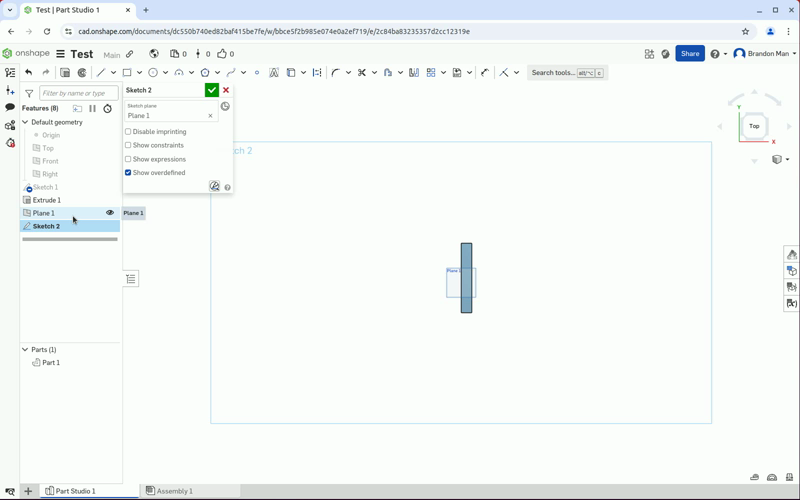
mouse_move(73, 352)
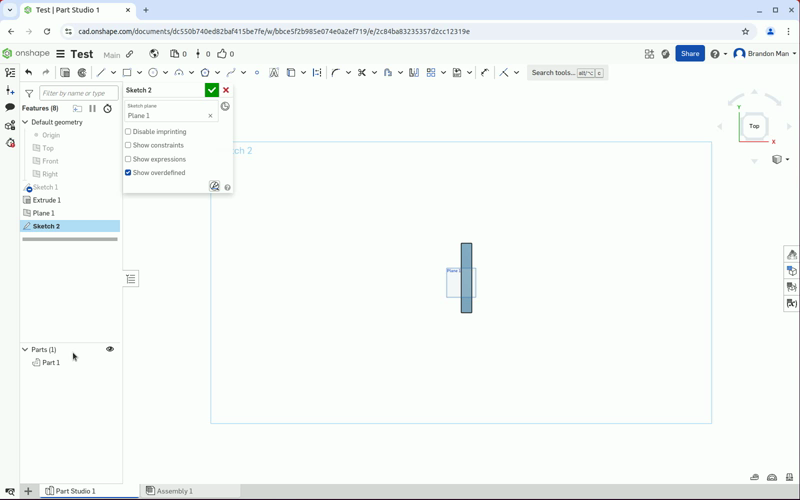
key(y)
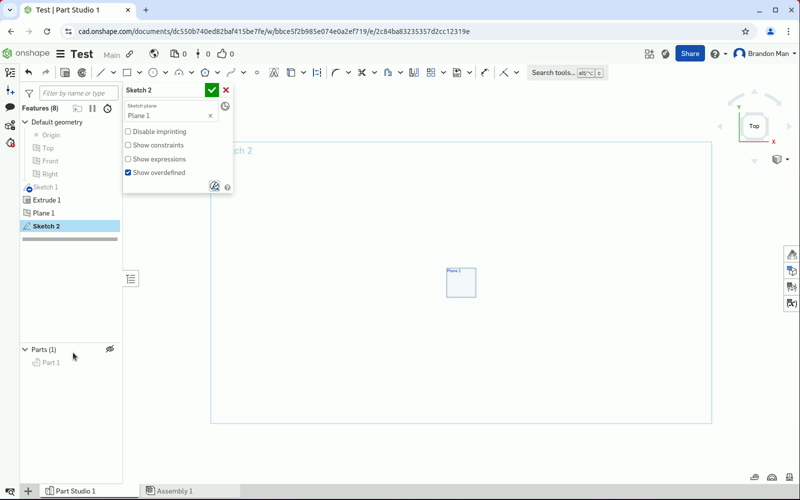
key(c)
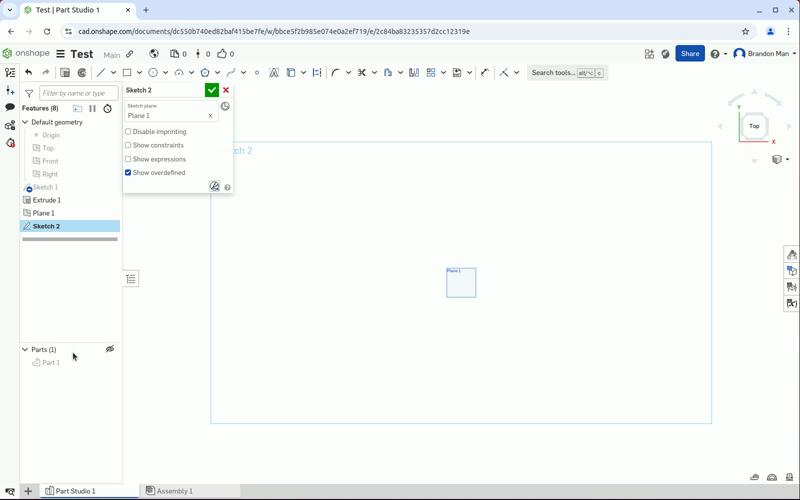
key_down(shift)
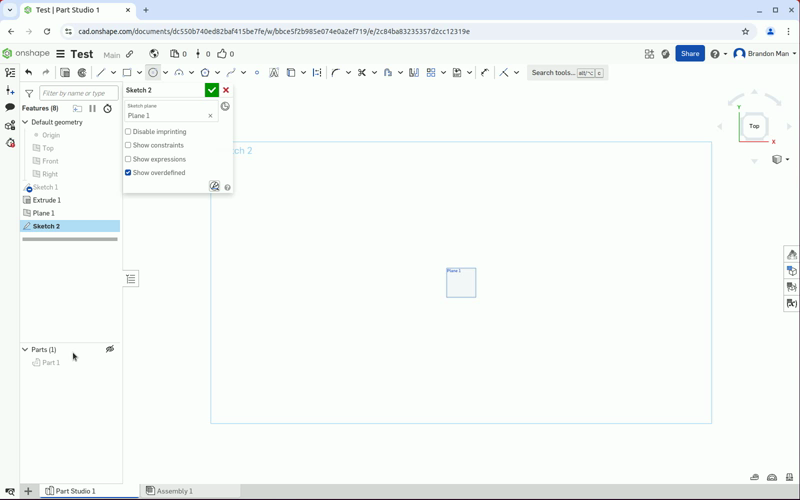
mouse_move(466, 297)
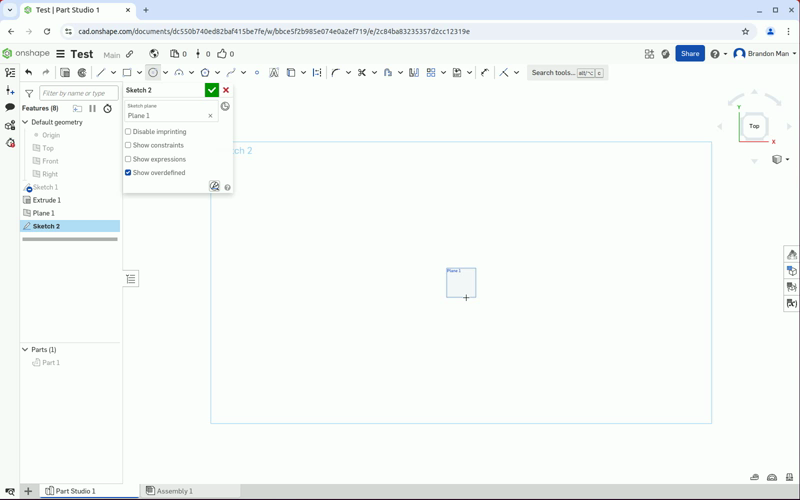
click(466, 297)
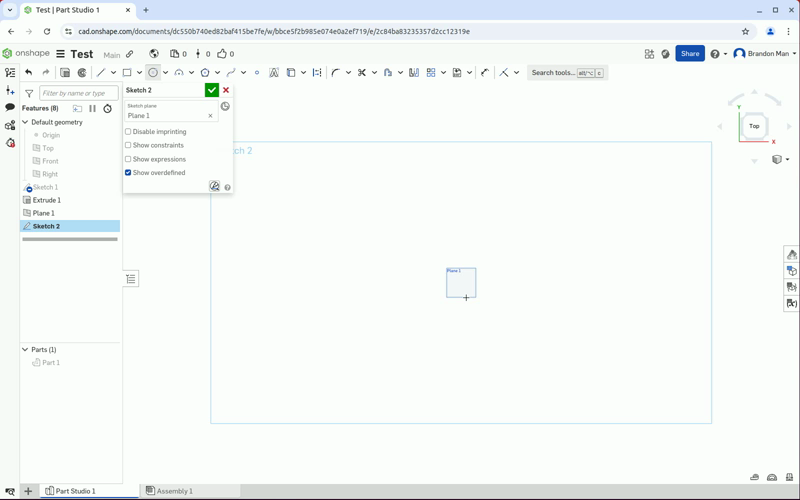
key_up(shift)
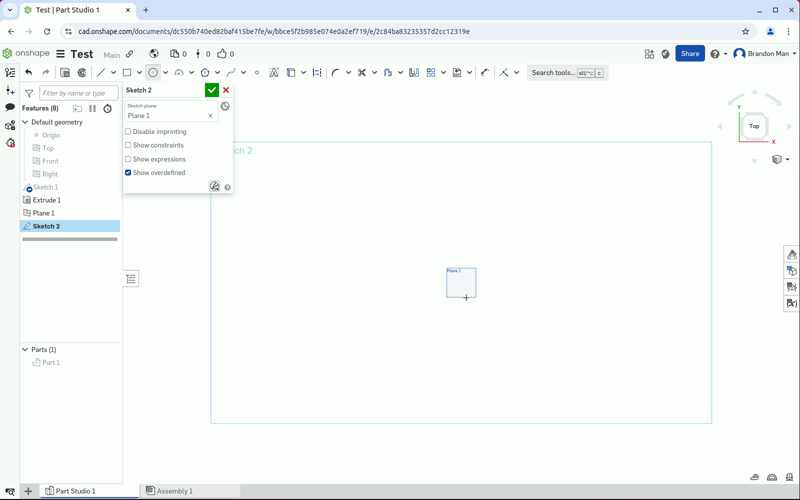
mouse_move(468, 297)
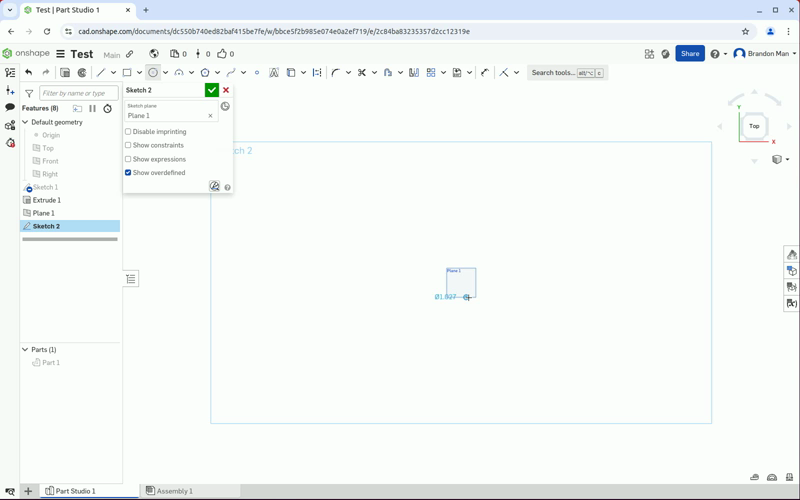
scroll(6)
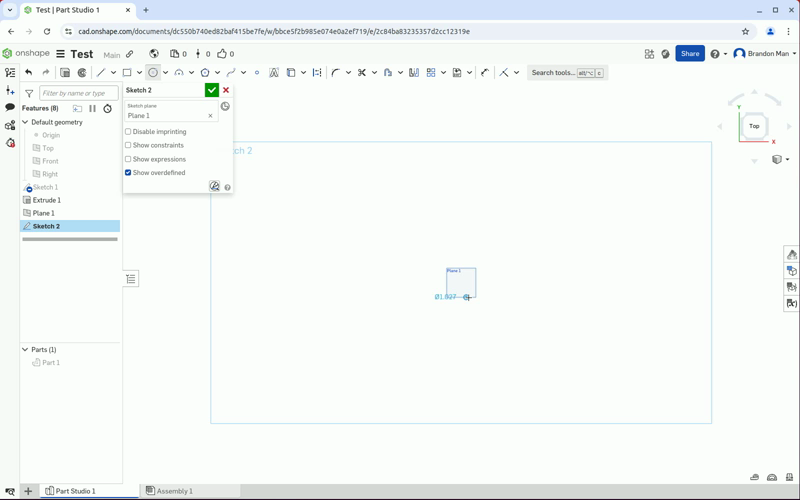
scroll(6)
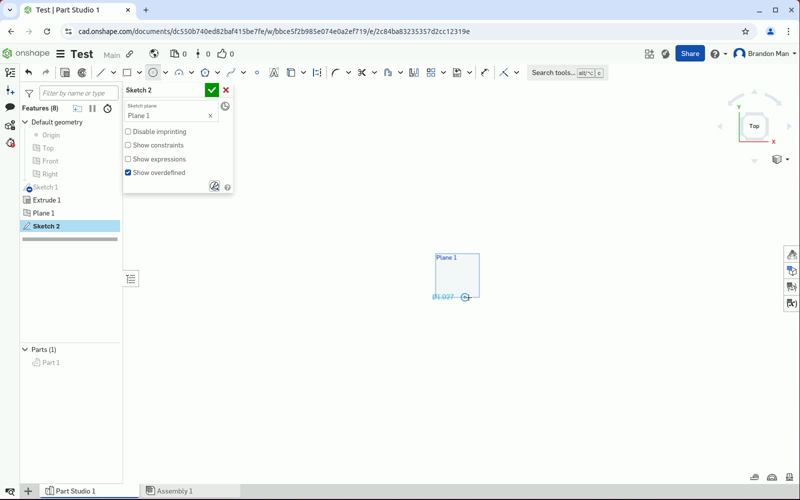
scroll(6)
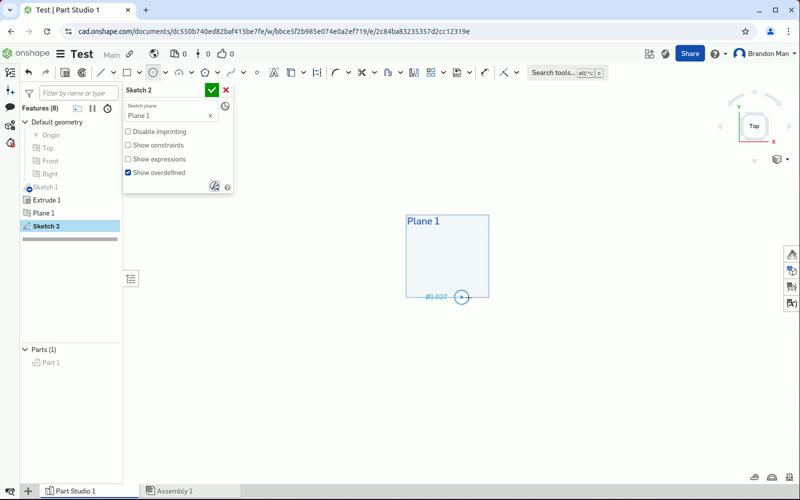
scroll(6)
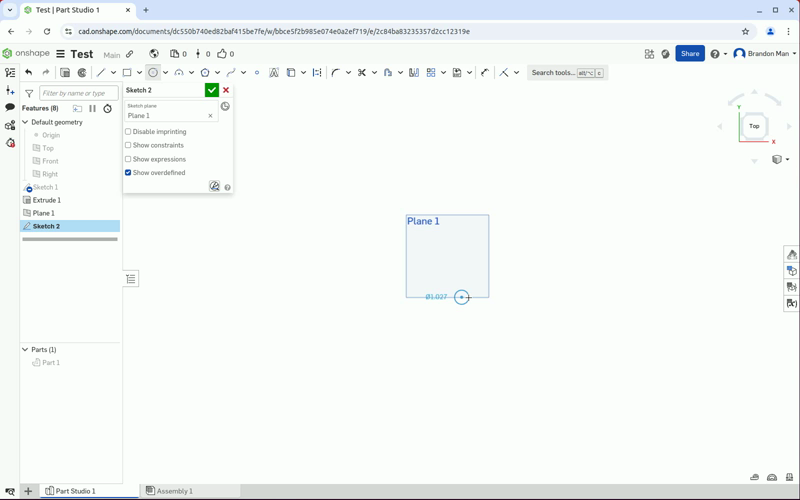
scroll(6)
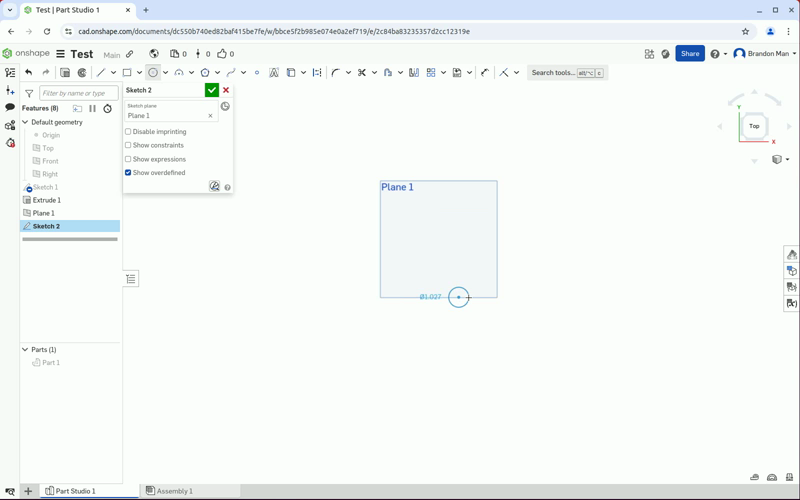
scroll(6)
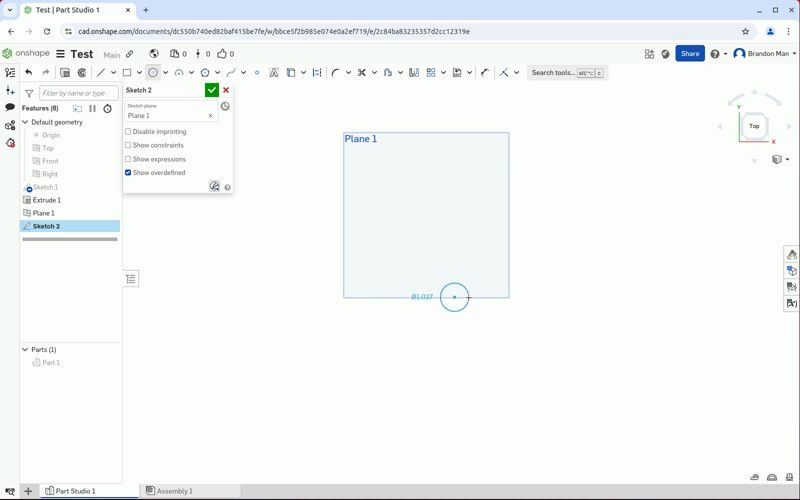
scroll(6)
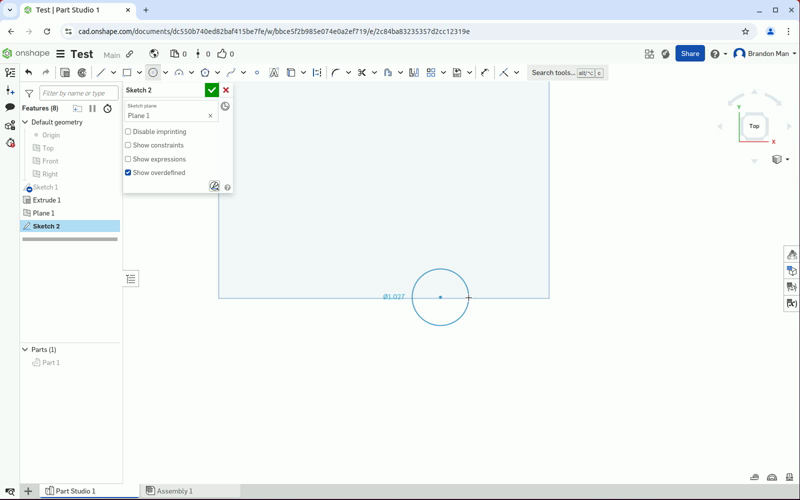
click(468, 297)
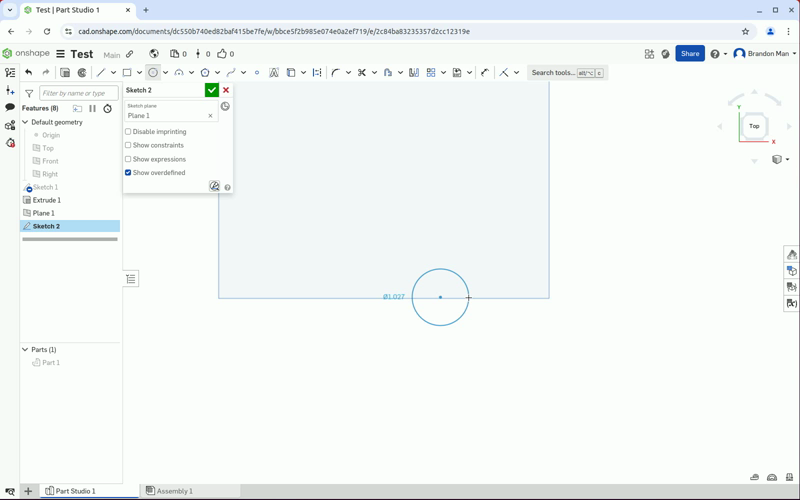
scroll(-6)
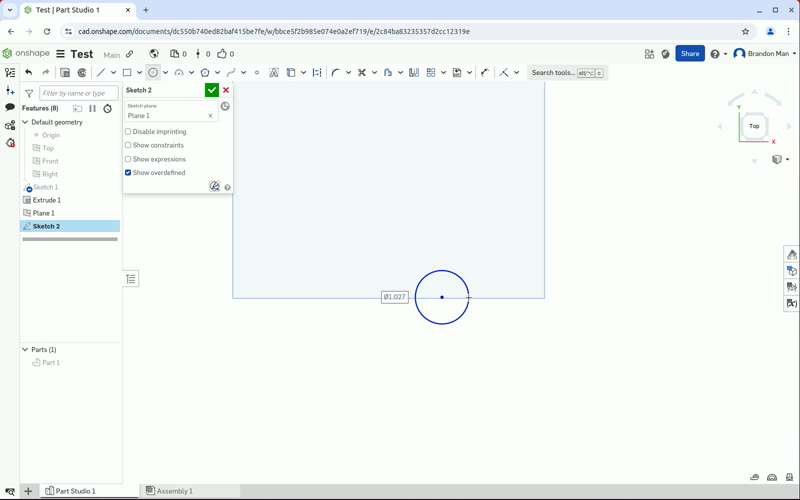
scroll(-6)
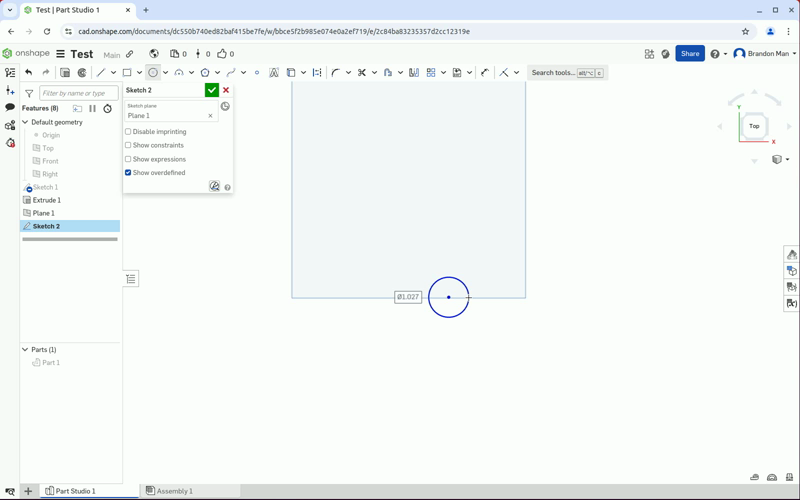
scroll(-6)
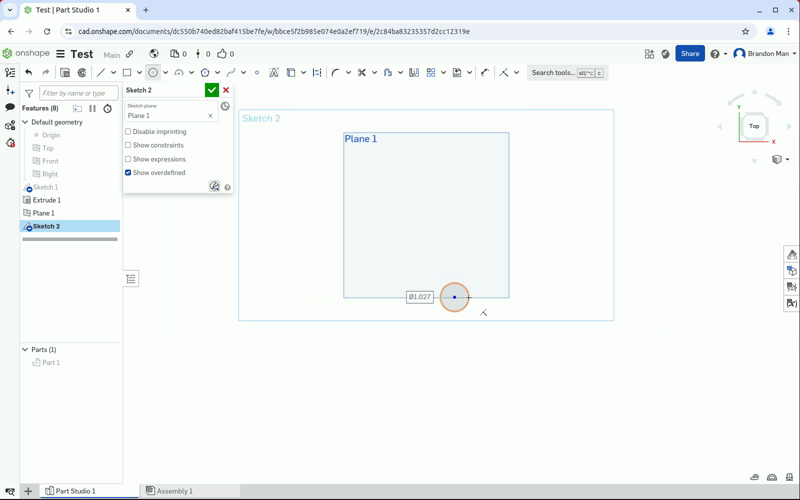
scroll(-6)
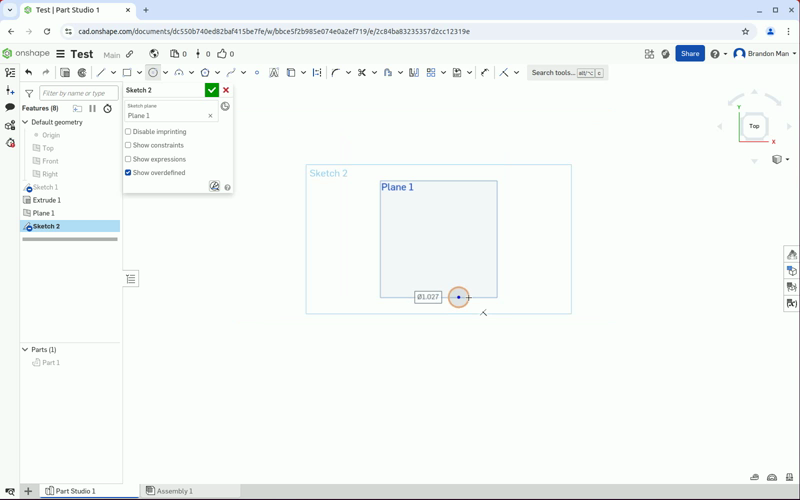
scroll(-6)
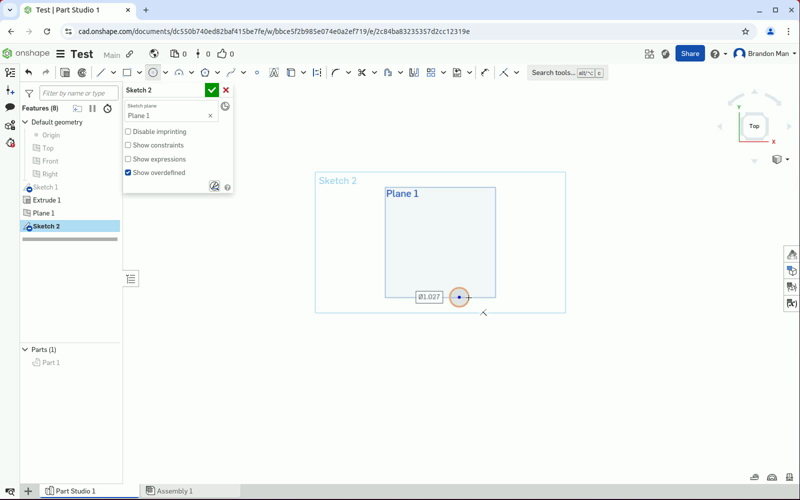
scroll(-6)
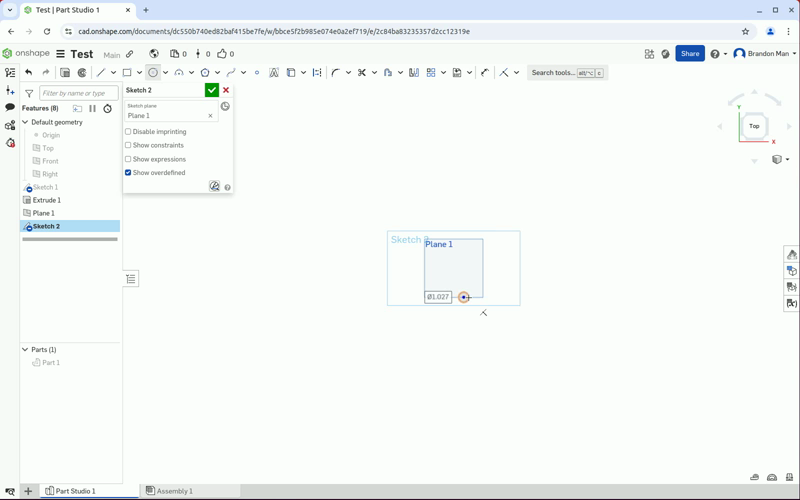
scroll(-6)
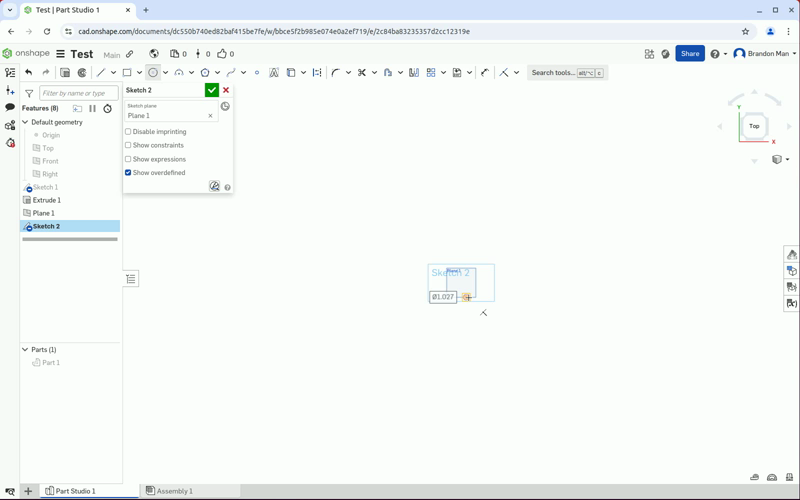
key(esc)
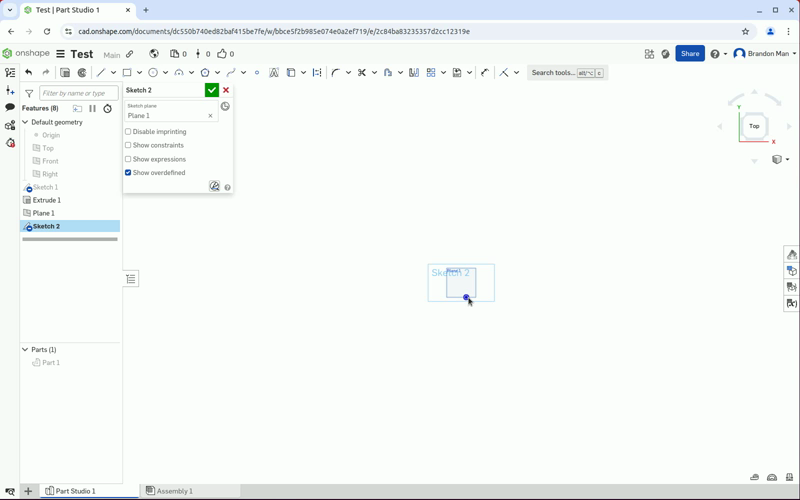
mouse_move(468, 296)
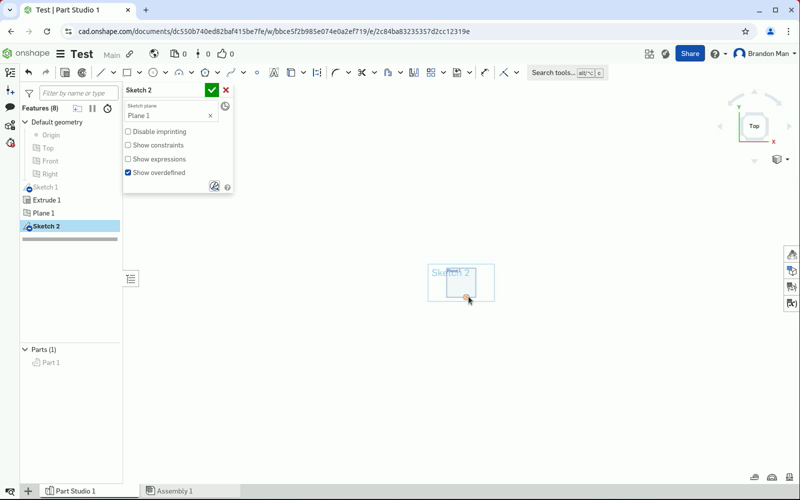
scroll(6)
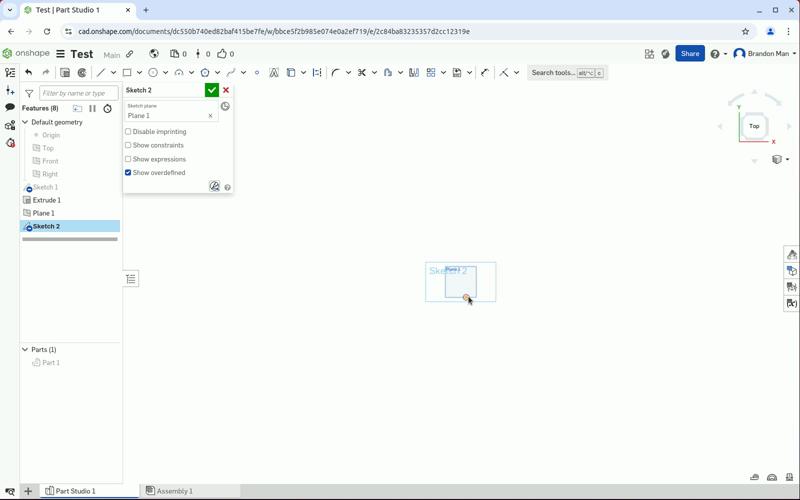
scroll(6)
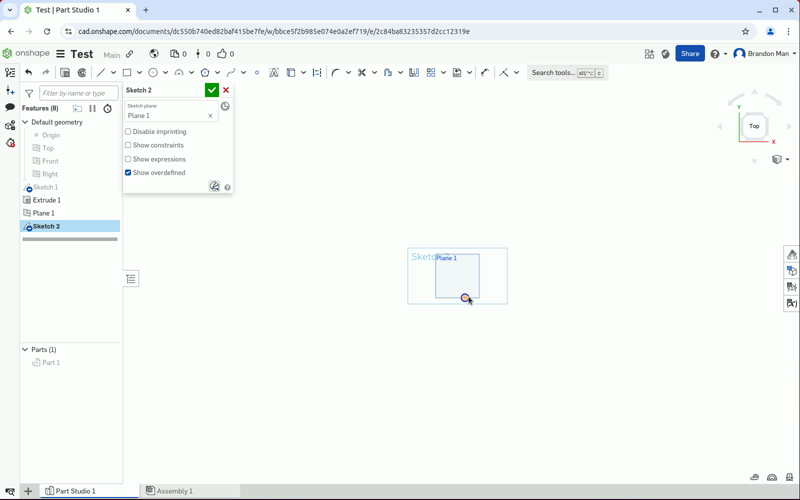
scroll(6)
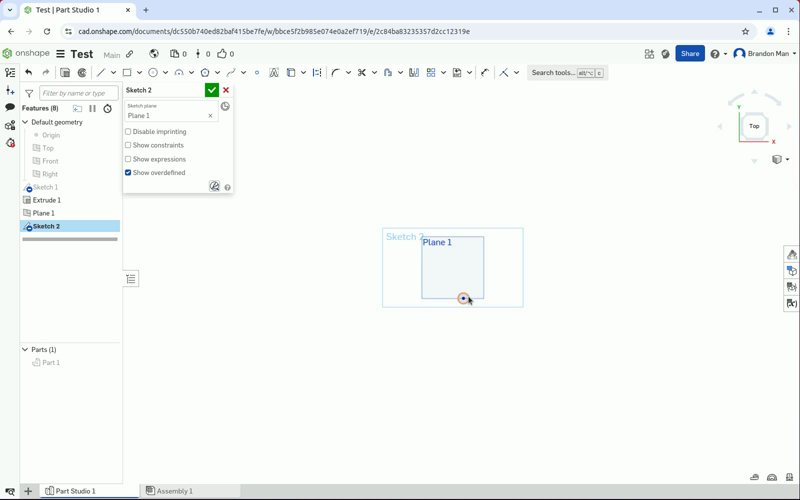
scroll(6)
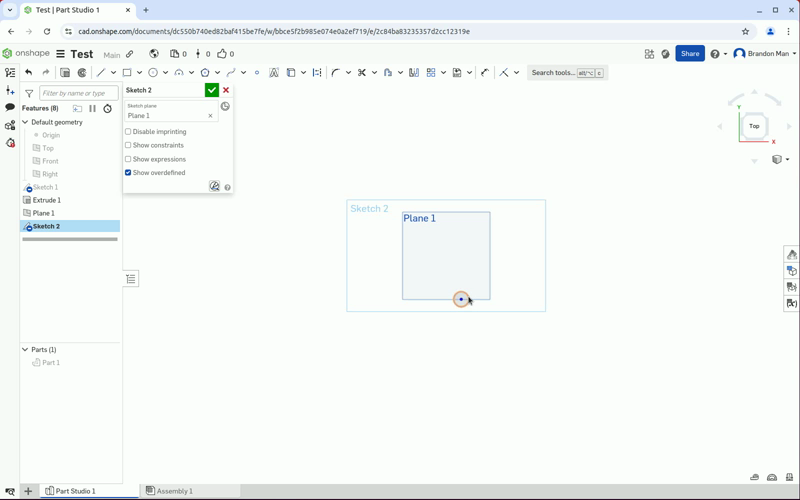
scroll(6)
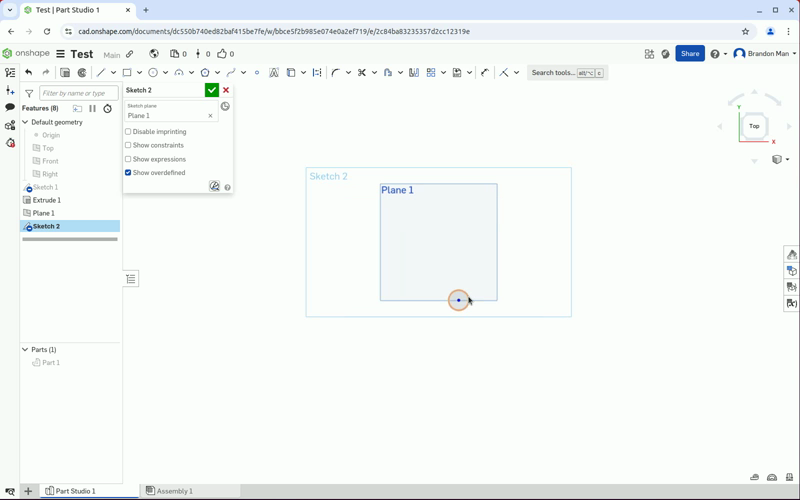
scroll(6)
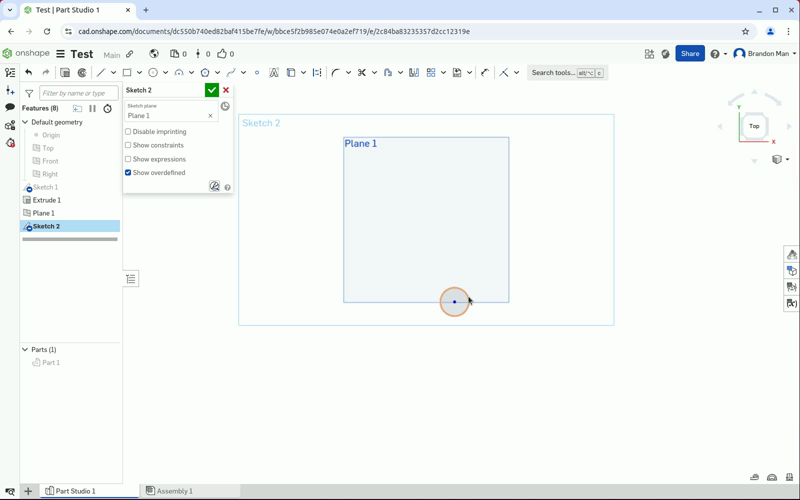
scroll(6)
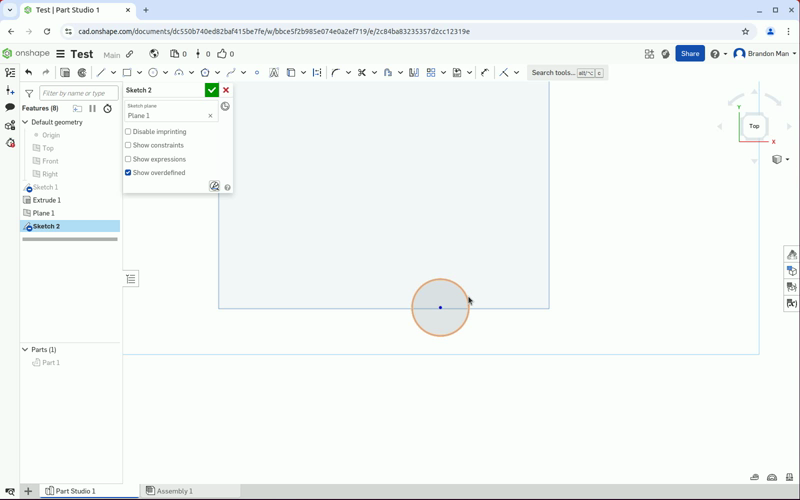
click(468, 296)
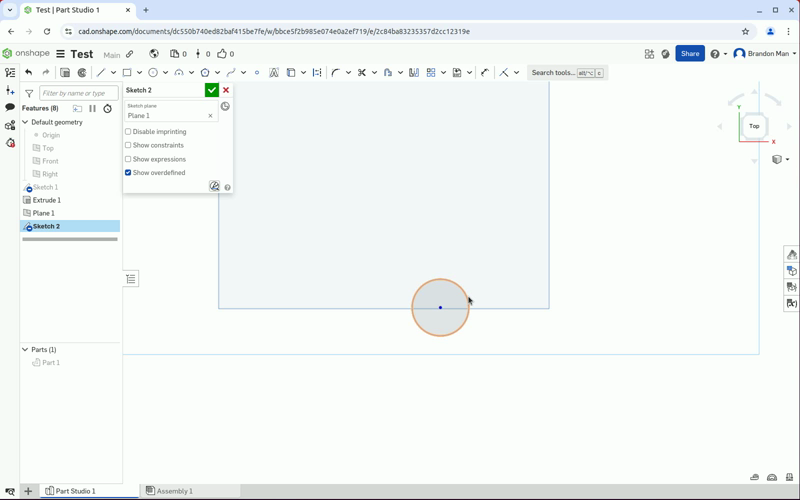
scroll(-6)
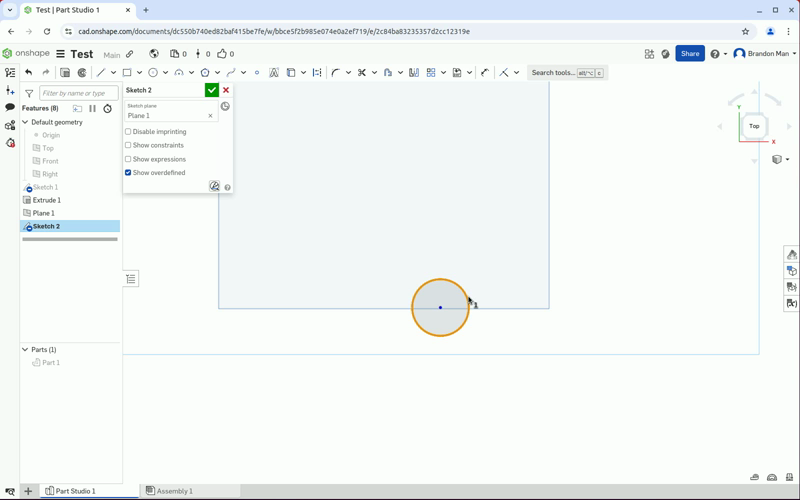
scroll(-6)
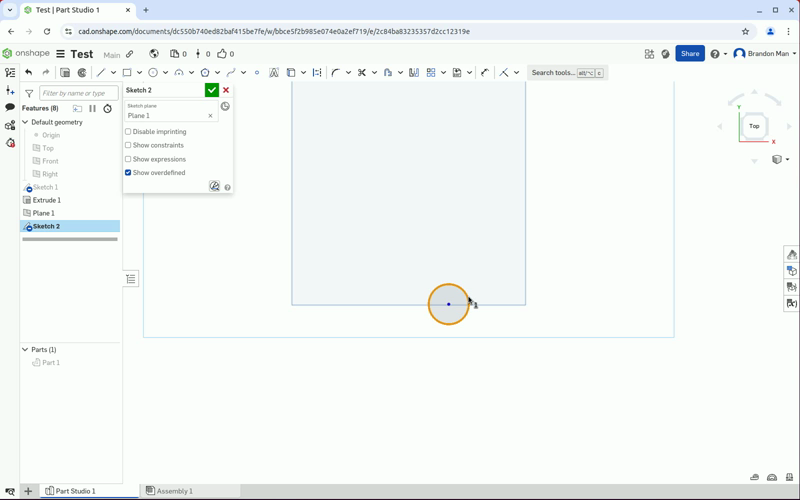
scroll(-6)
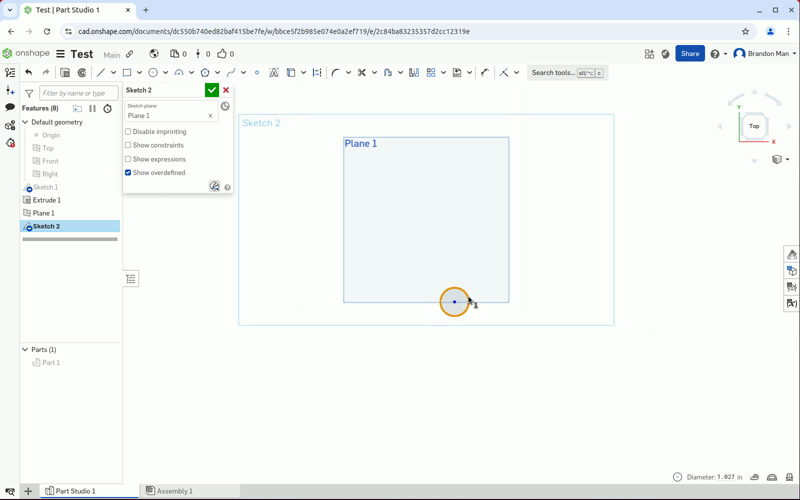
scroll(-6)
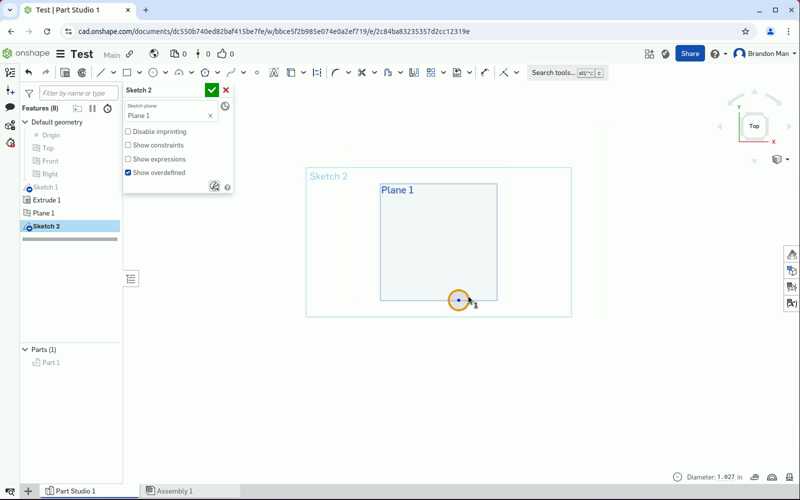
scroll(-6)
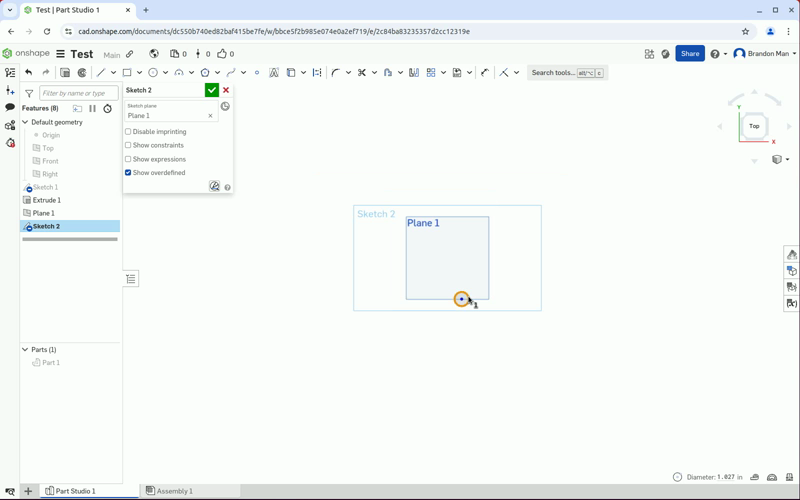
scroll(-6)
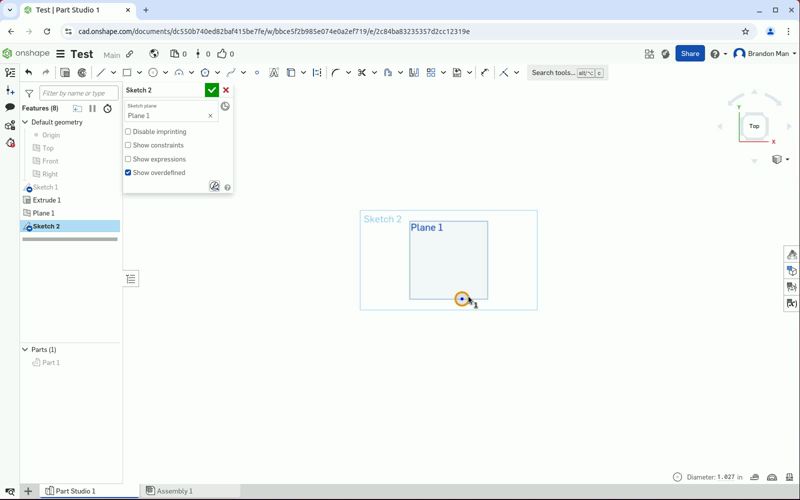
scroll(-6)
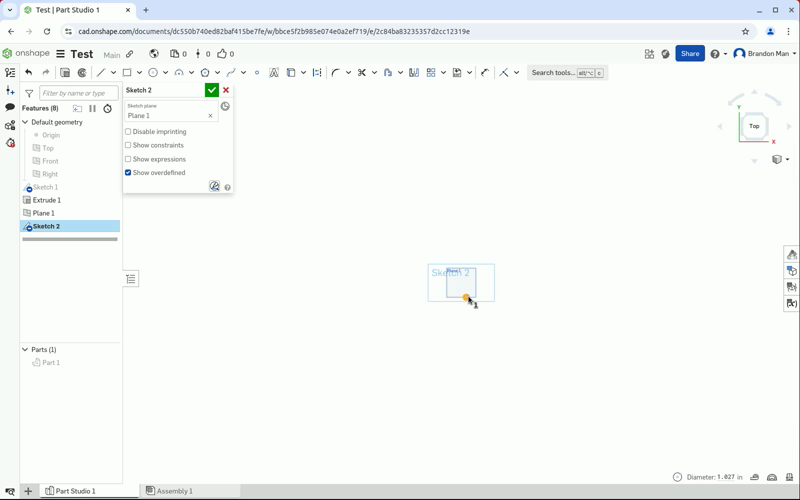
mouse_move(73, 352)
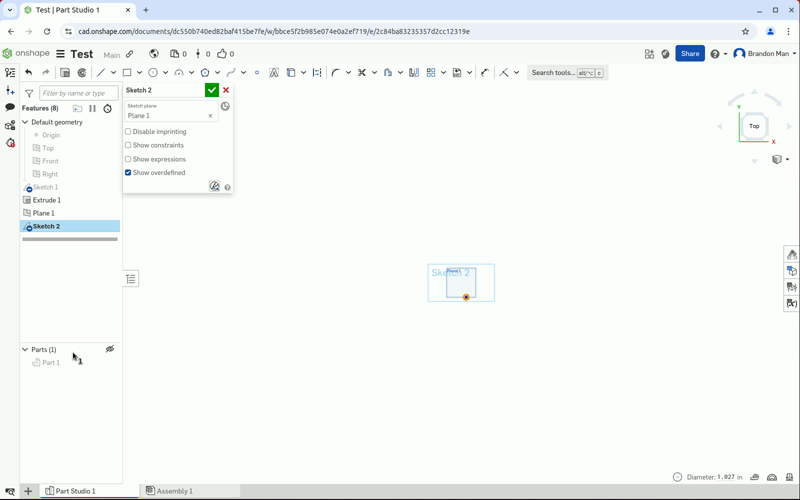
key(shift+y)
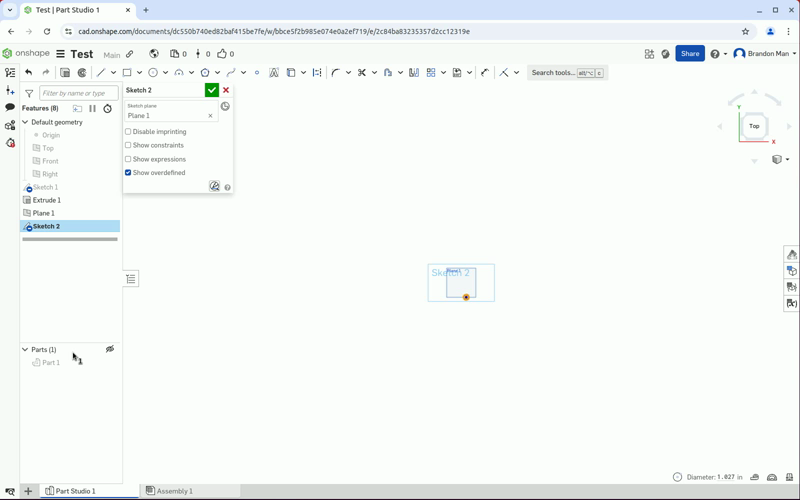
key(shift+e)
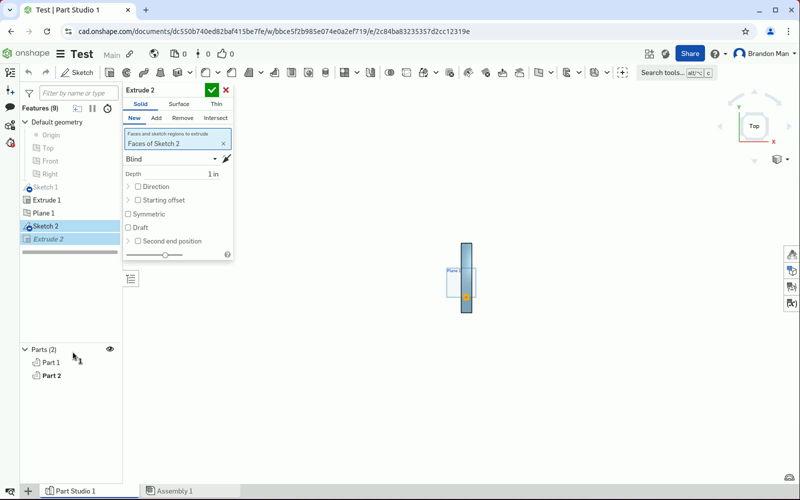
mouse_move(143, 106)
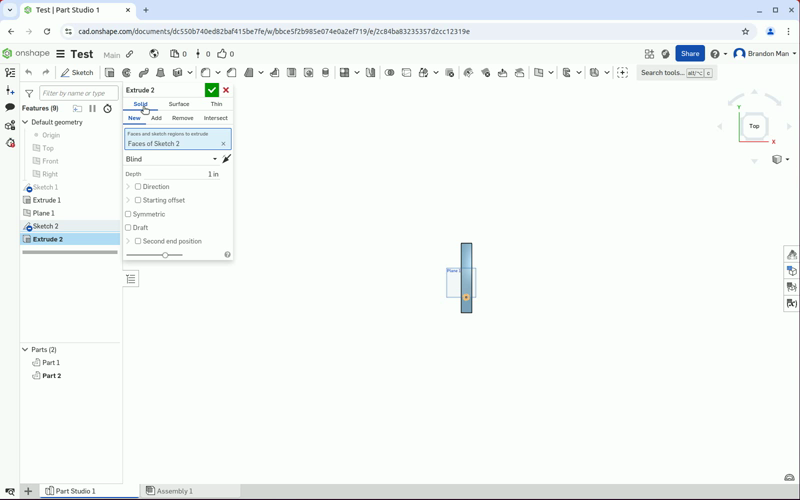
click(143, 106)
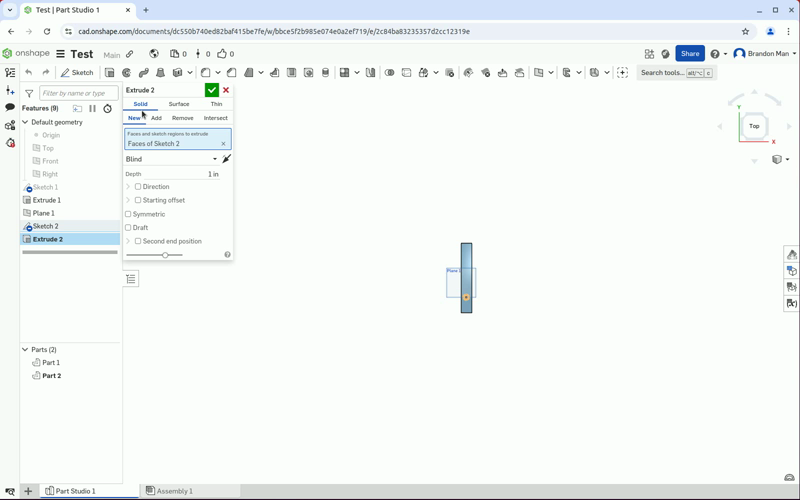
mouse_move(137, 120)
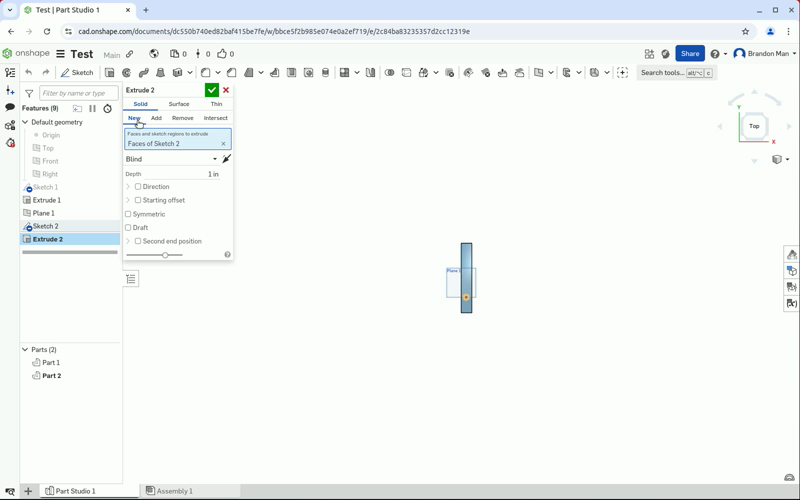
click(137, 120)
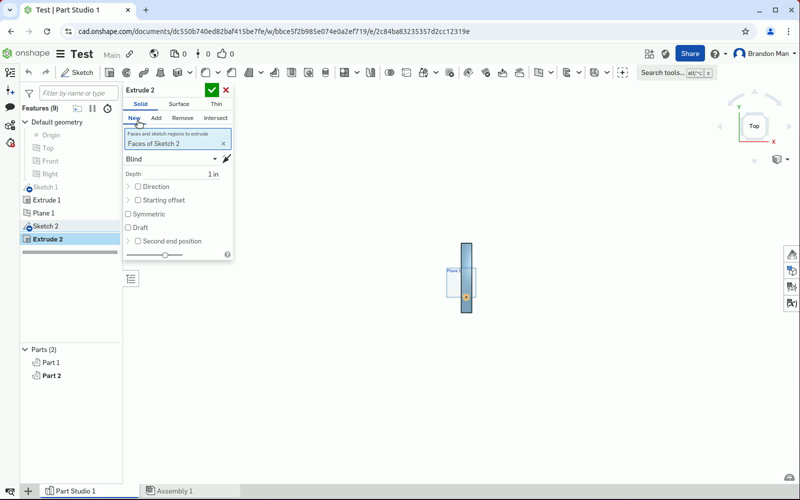
key(tab, 4)
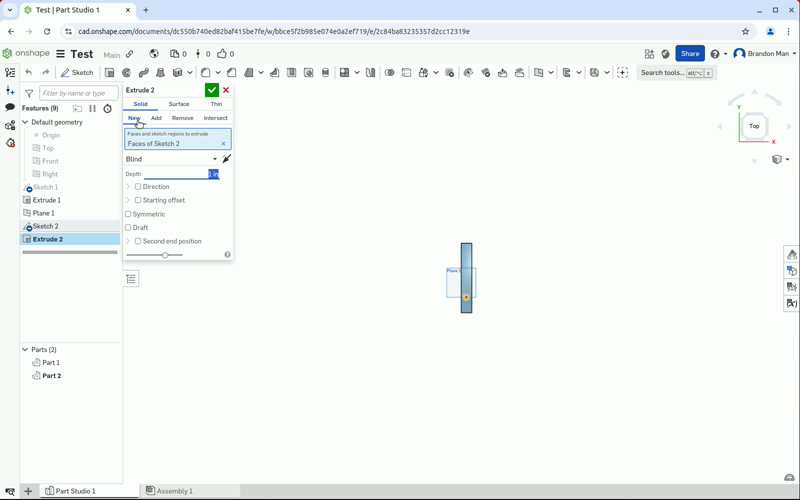
text(1.444)
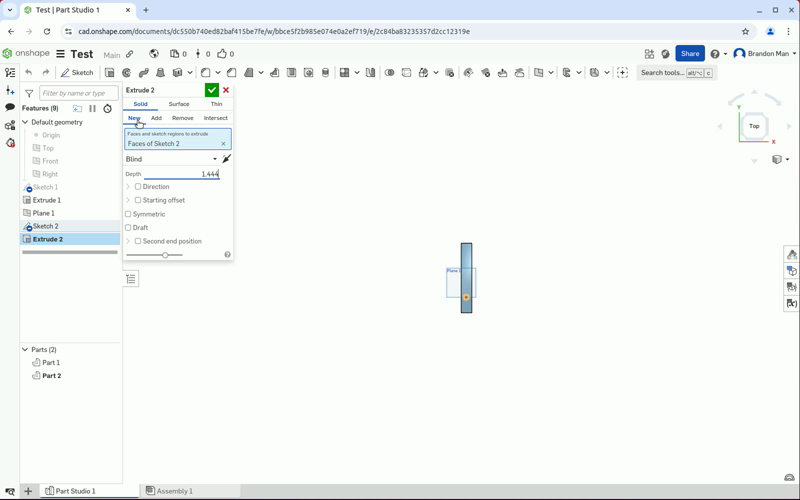
key(enter)
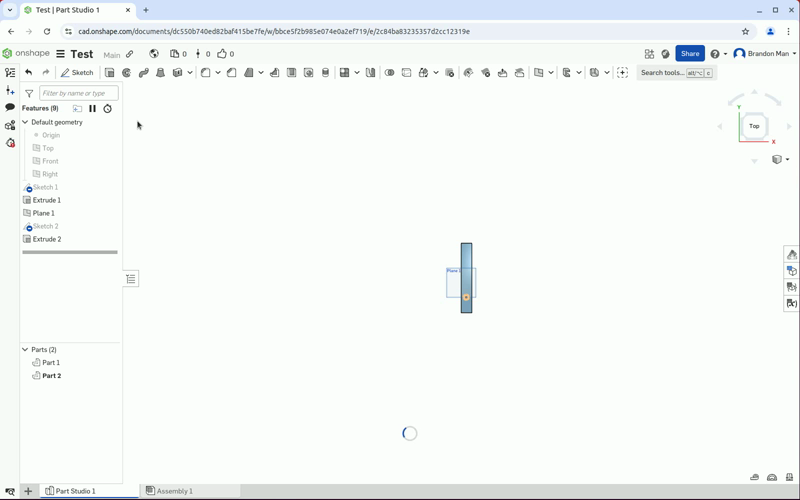
key(shift+h)
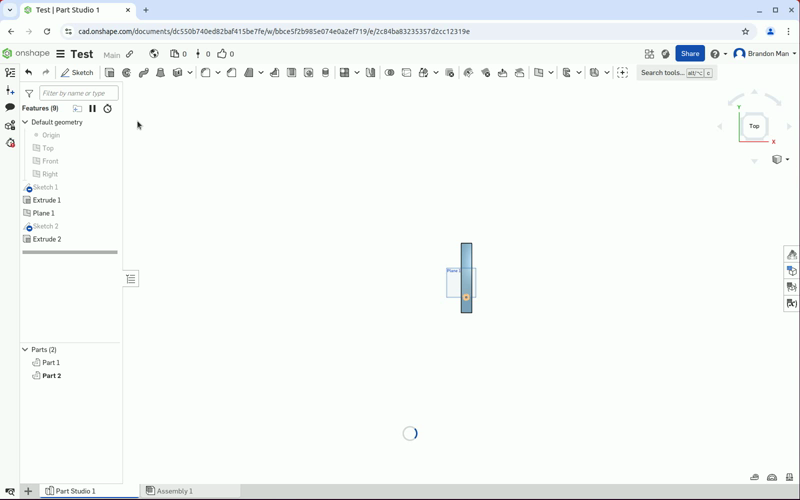
key(shift+h)
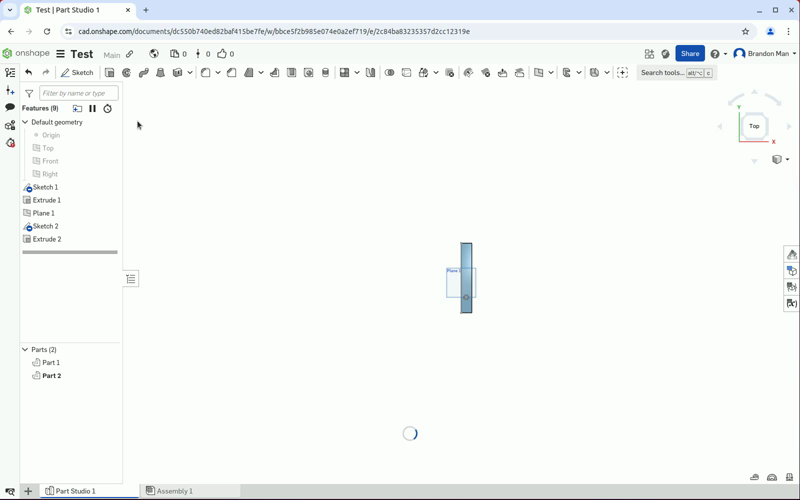
key(shift+7)
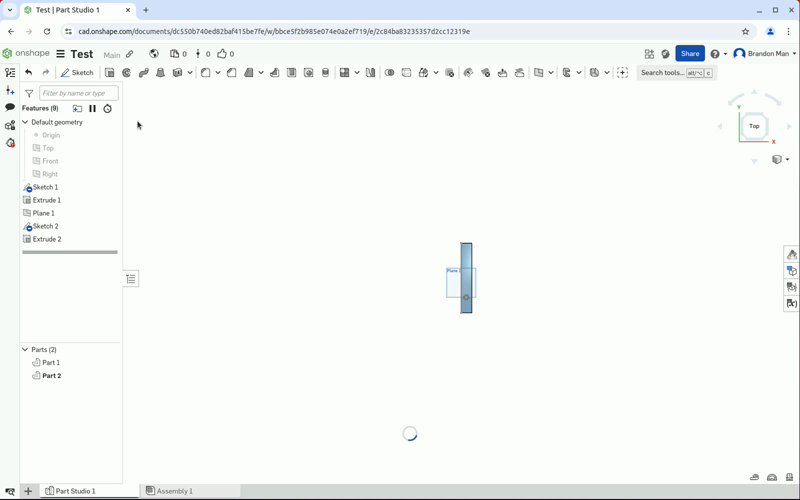
key(up, 3)
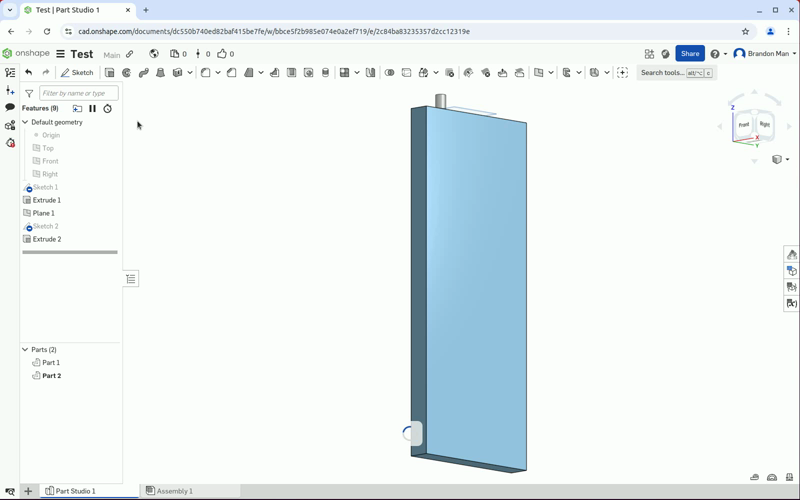
key(left, 3)
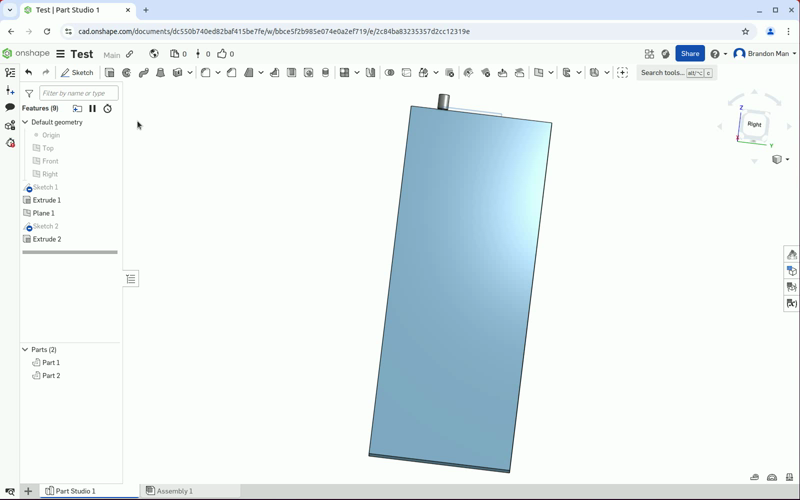
key(right, 3)
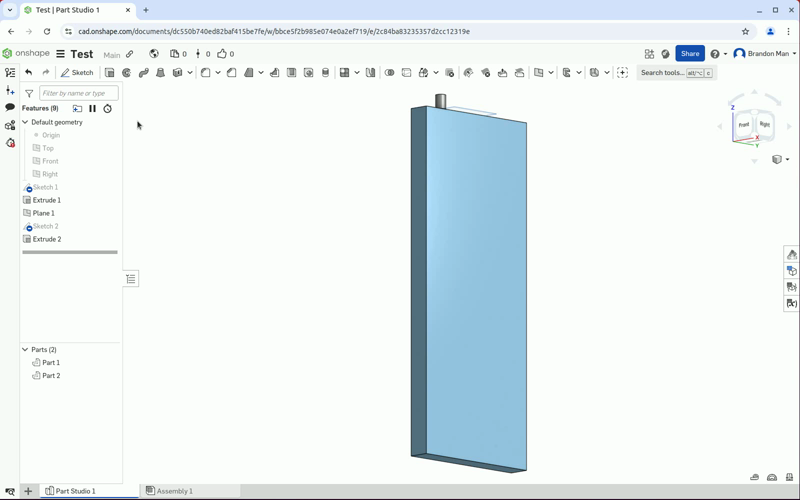
key(down, 3)
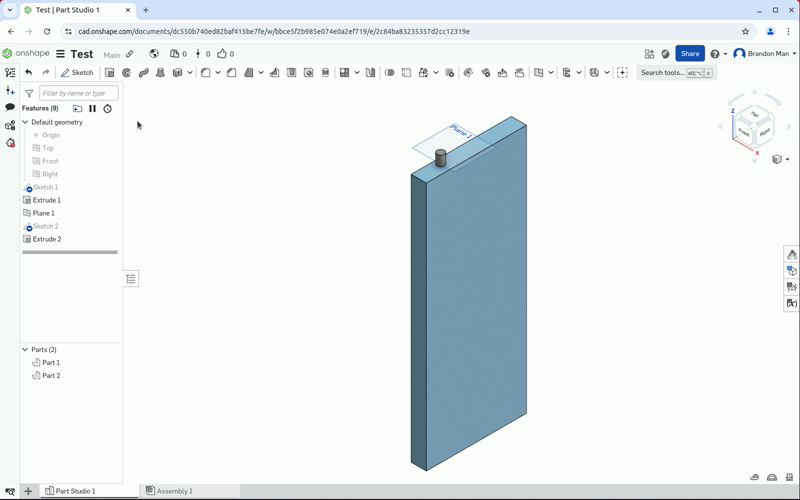
mouse_move(73, 189)
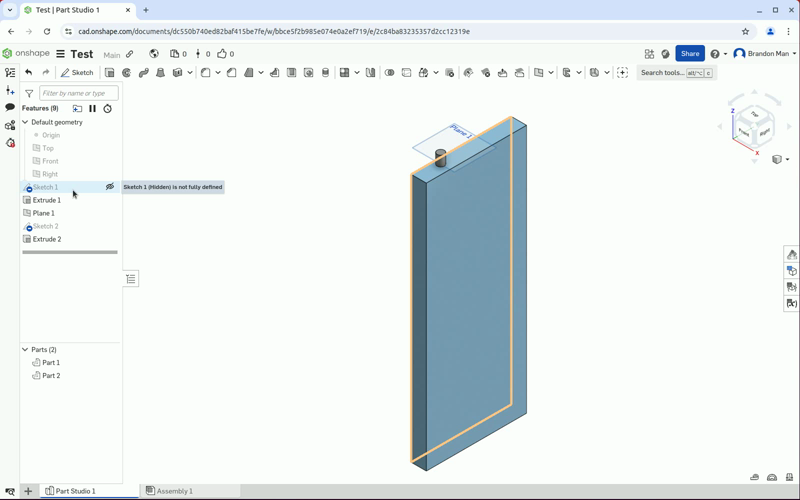
click(73, 189)